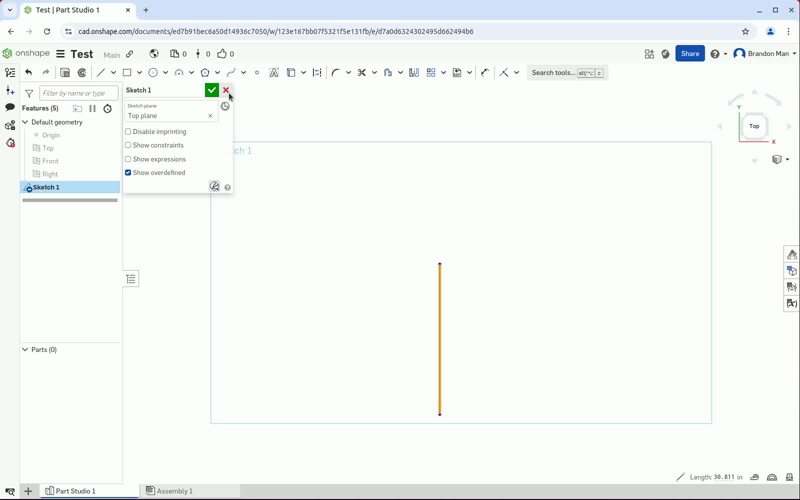
key(shift+h)
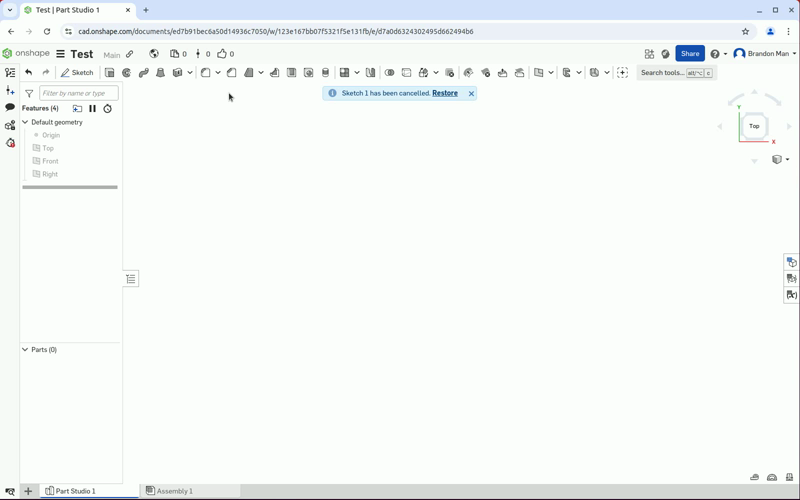
mouse_move(73, 352)
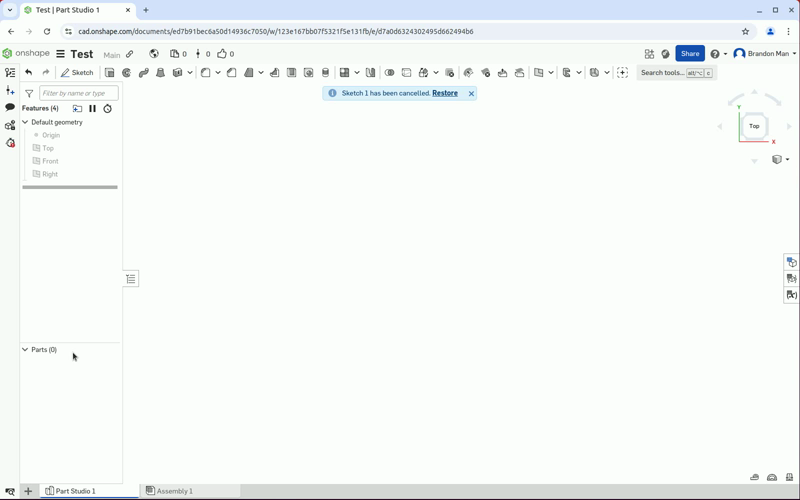
key(y)
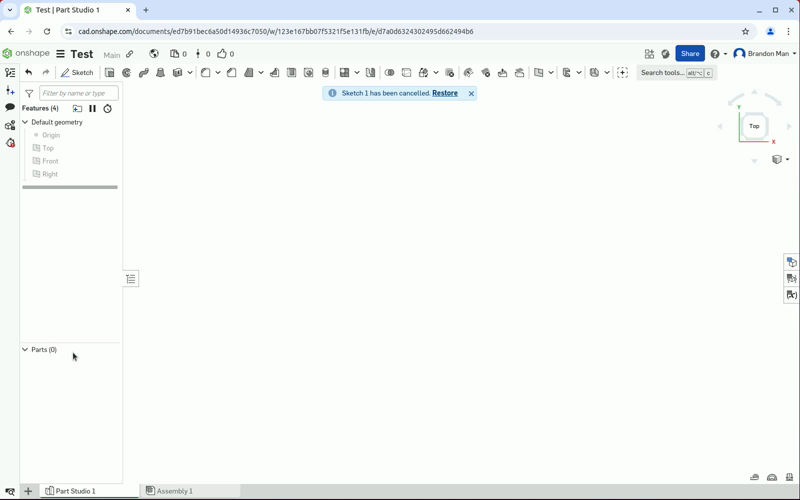
key(shift+p)
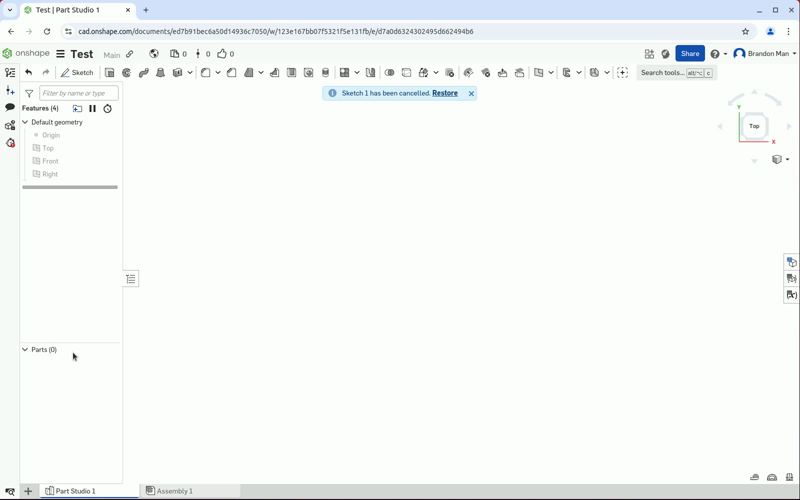
key(space)
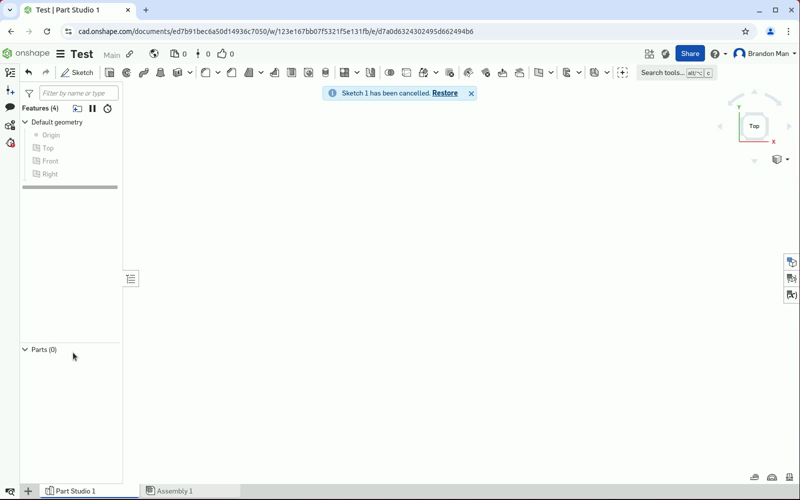
key_down(shift)
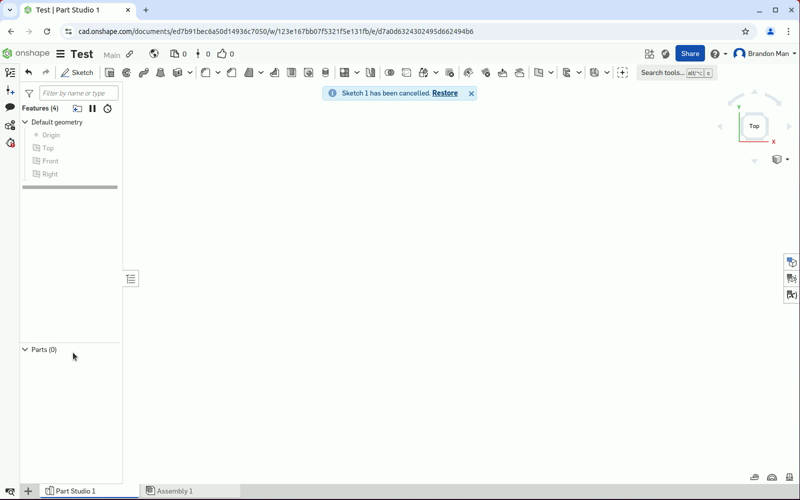
key(up)
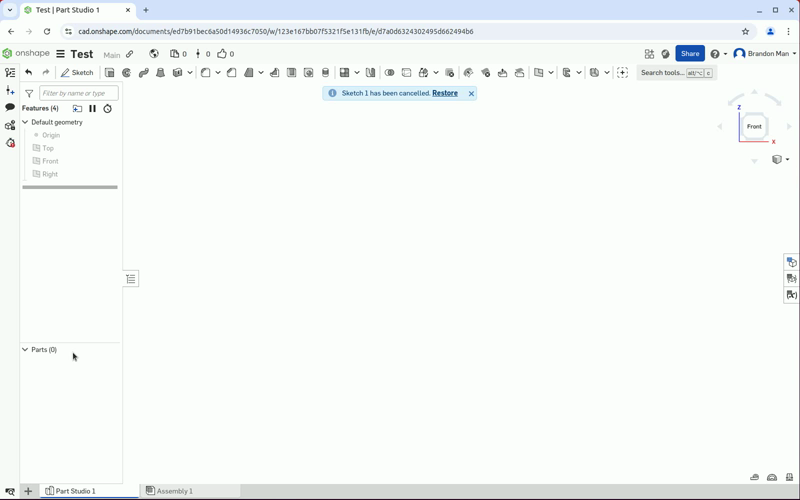
key_up(shift)
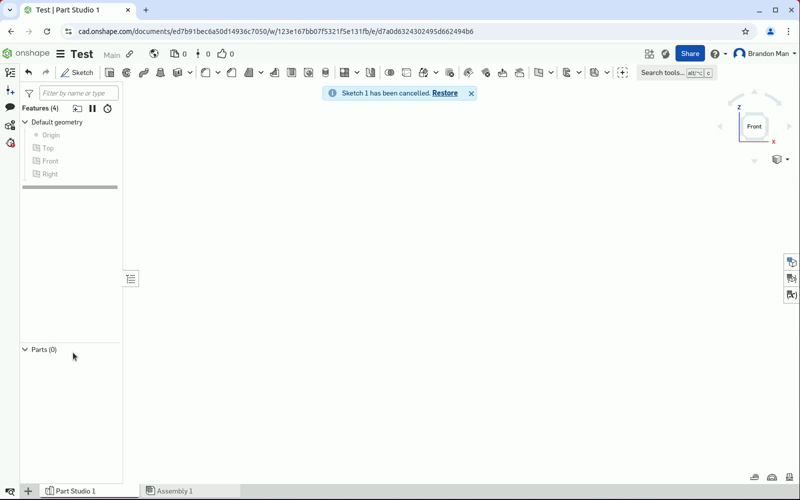
mouse_move(73, 352)
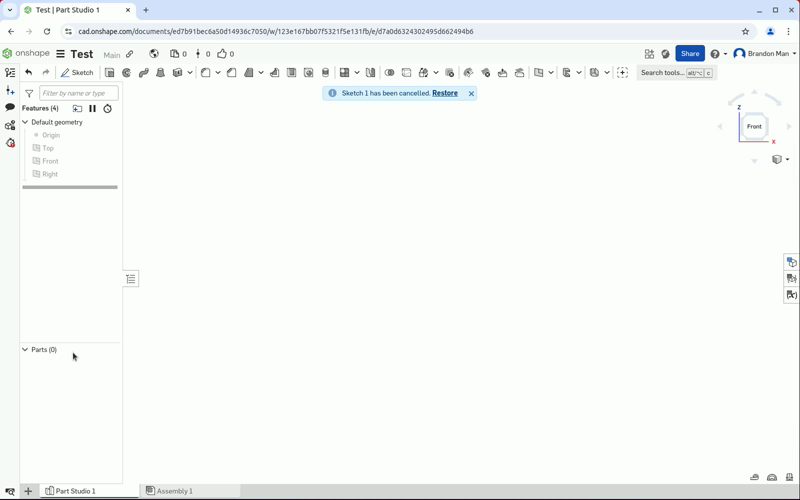
key(shift+y)
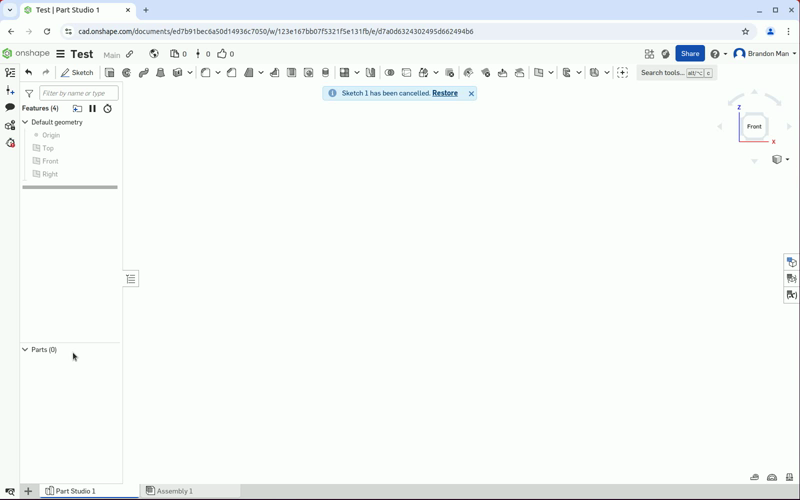
key(shift+s)
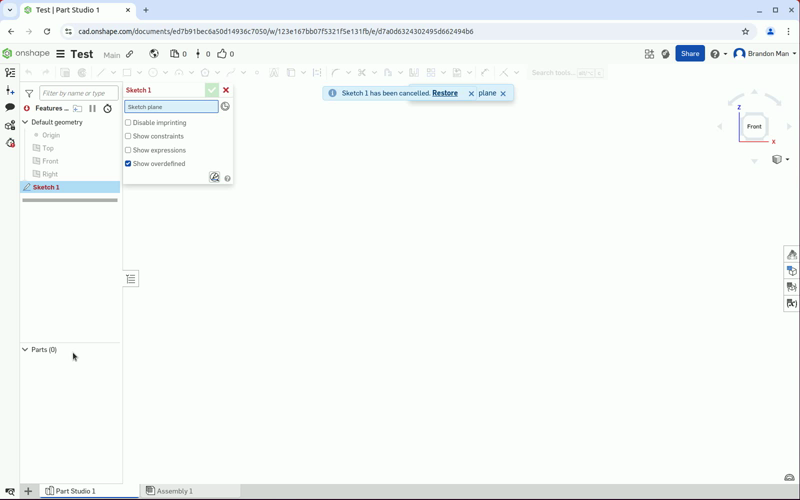
mouse_move(73, 163)
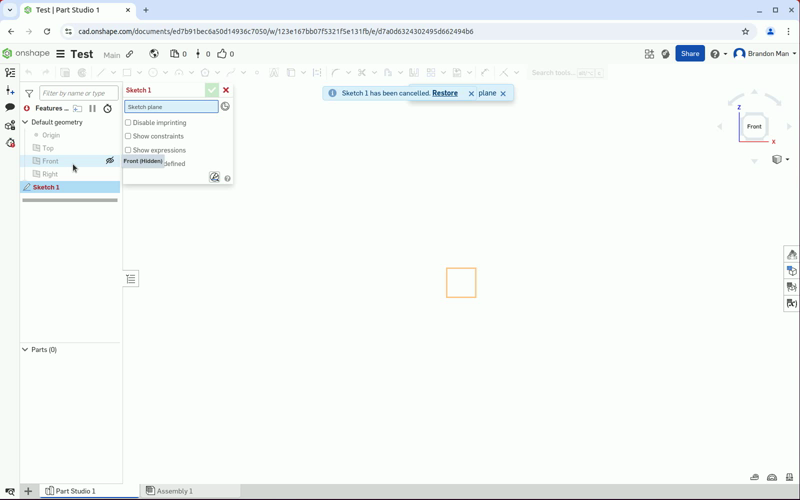
click(73, 163)
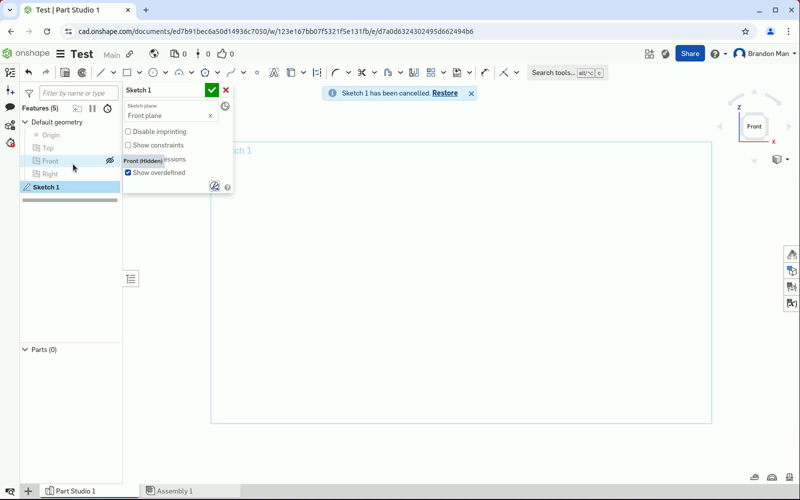
mouse_move(73, 352)
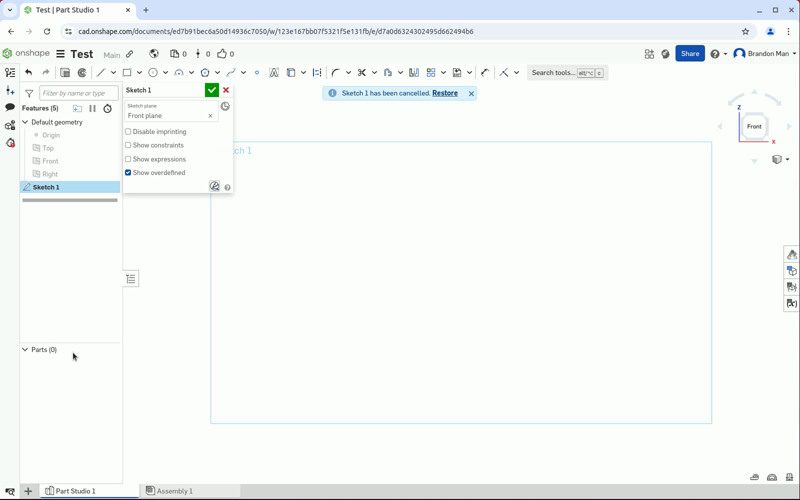
key(y)
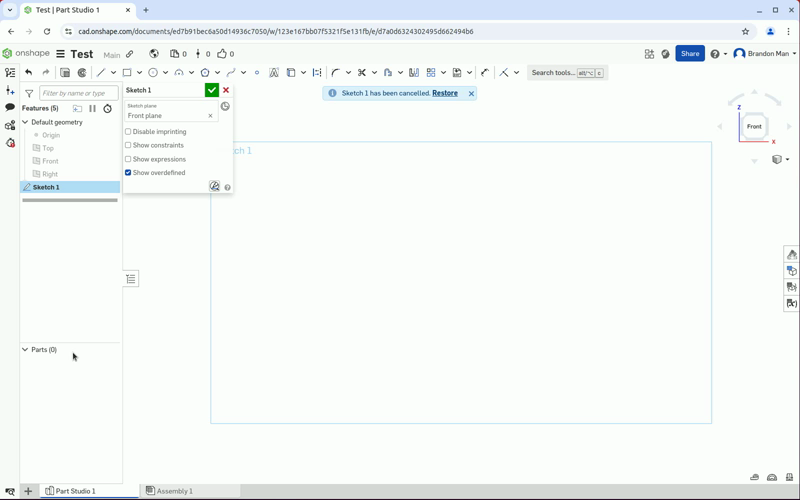
key(l)
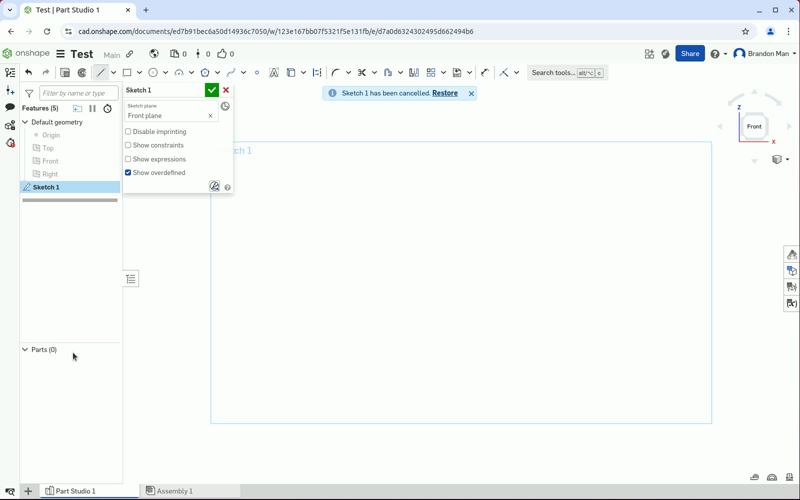
key_down(shift)
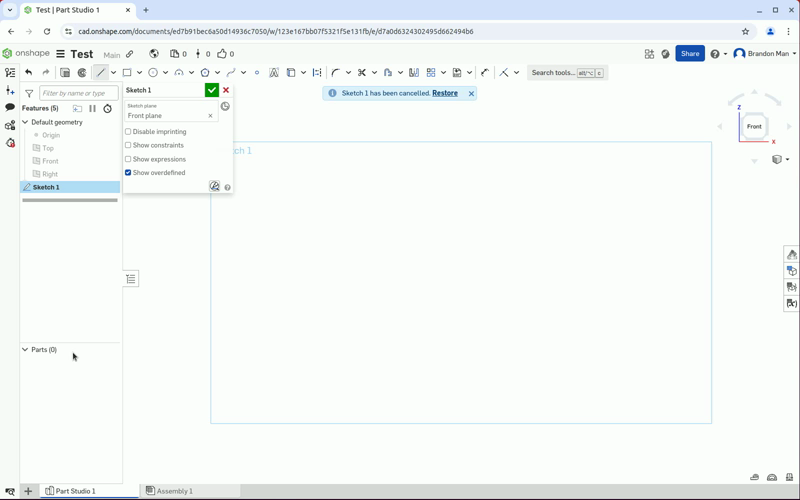
mouse_move(460, 282)
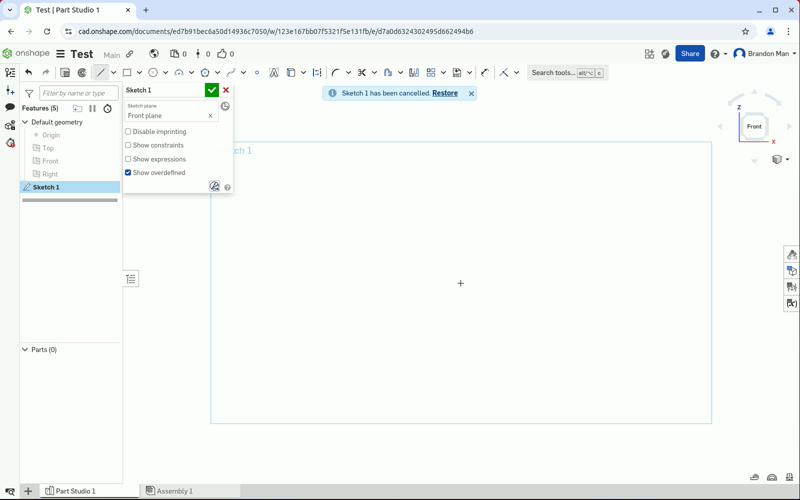
click(460, 282)
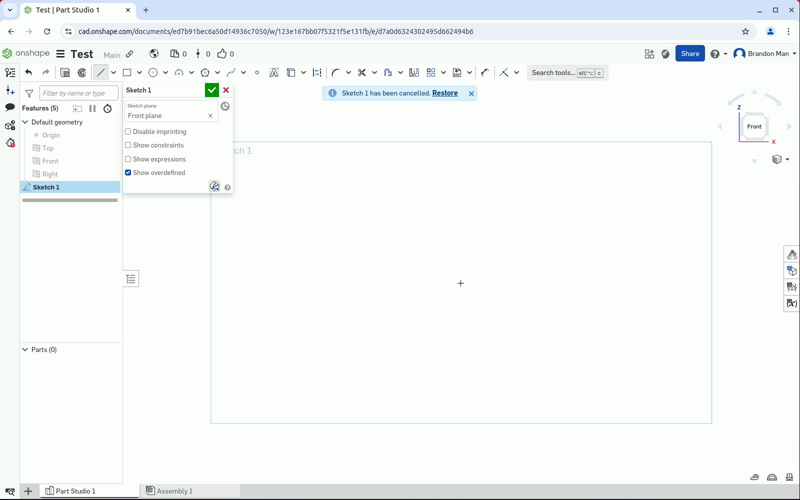
key_up(shift)
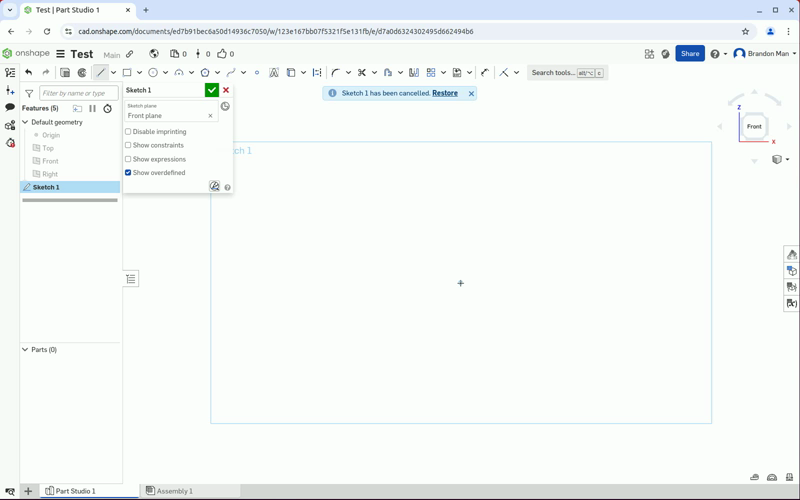
key_down(shift)
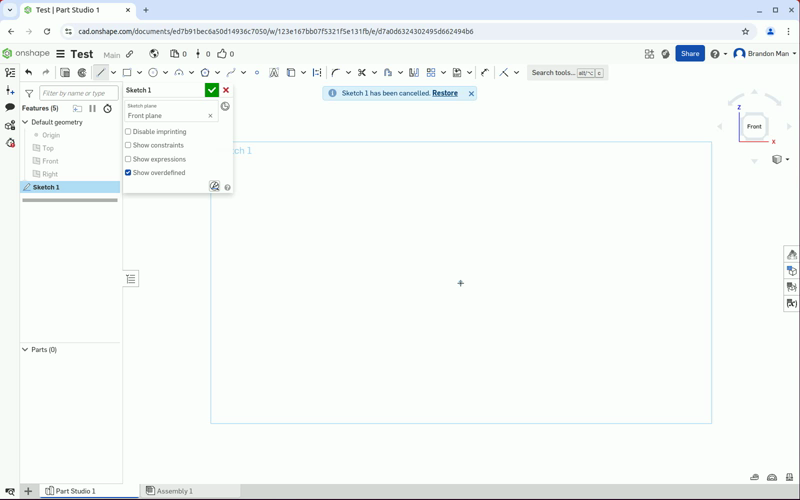
mouse_move(573, 282)
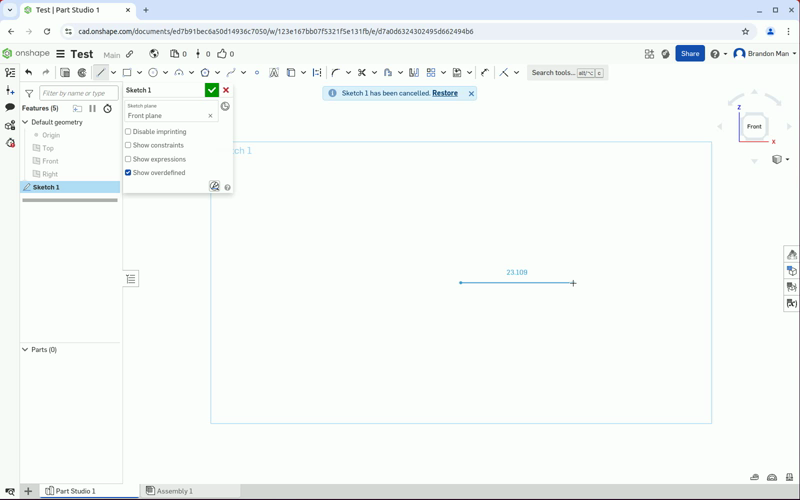
click(573, 282)
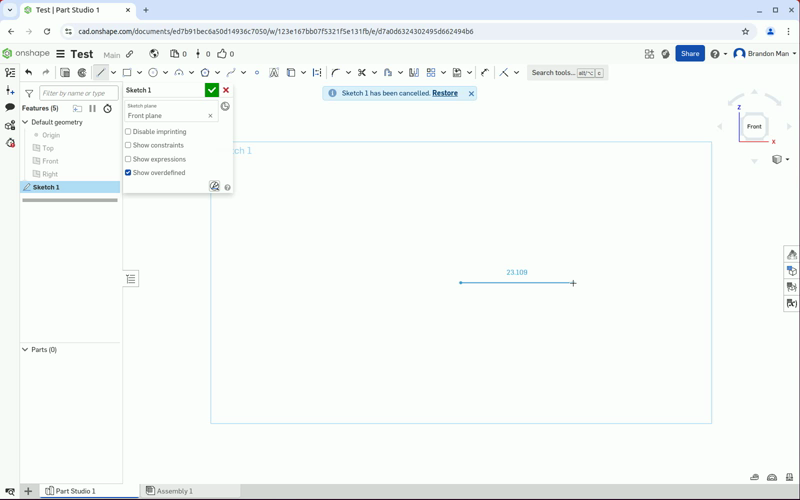
key_up(shift)
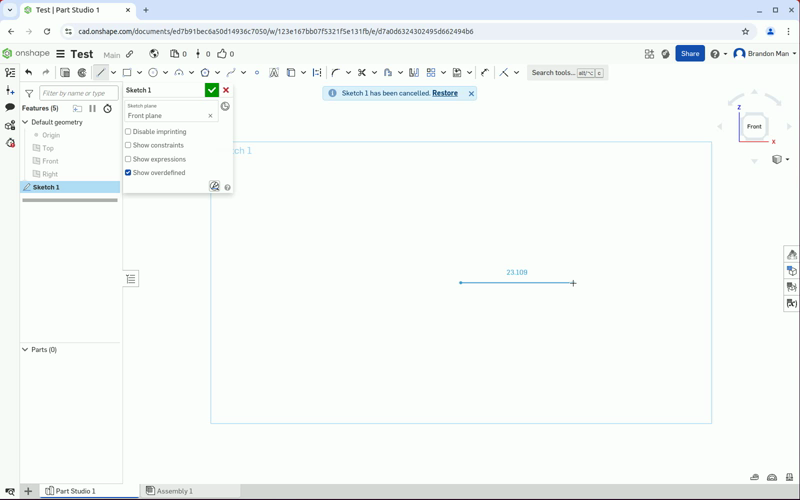
key_down(shift)
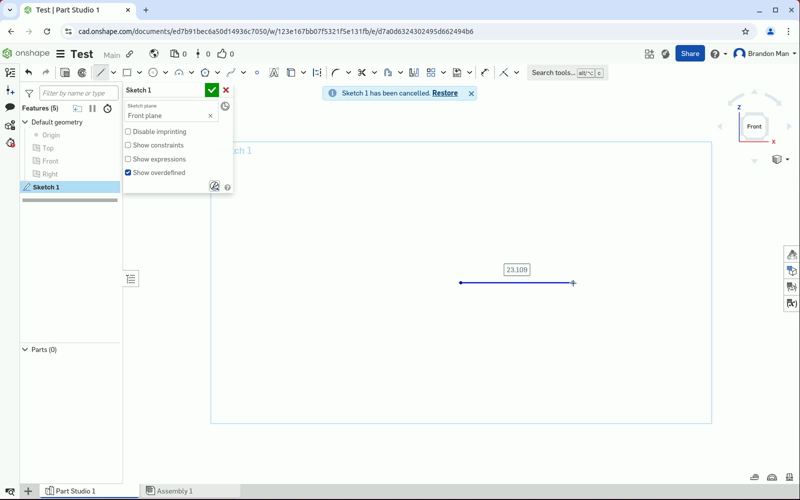
mouse_move(573, 189)
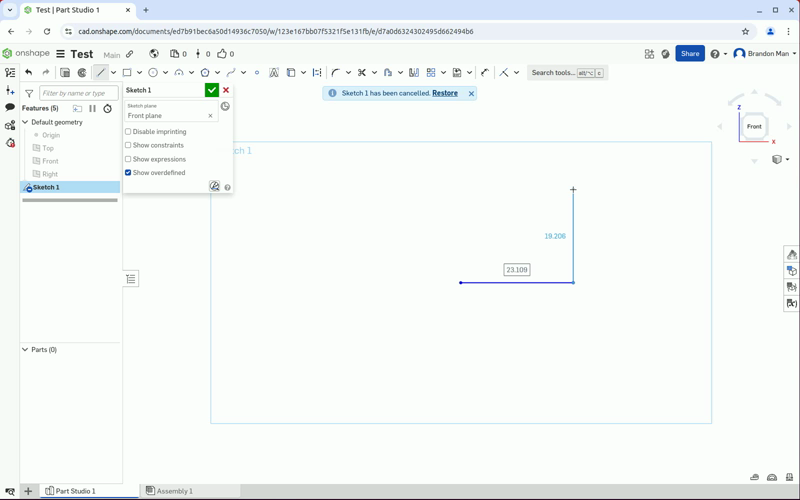
click(573, 189)
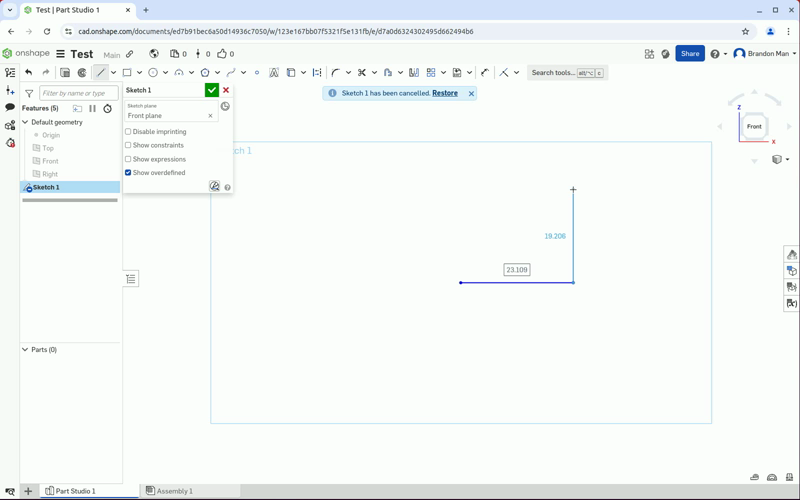
key_up(shift)
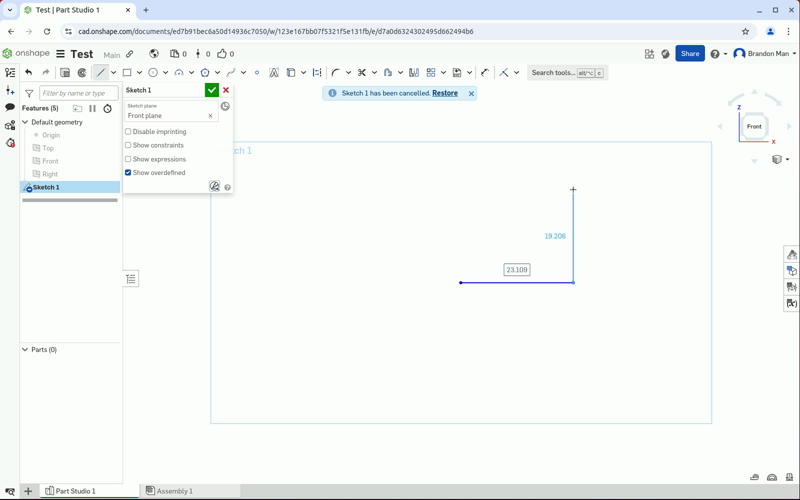
key_down(shift)
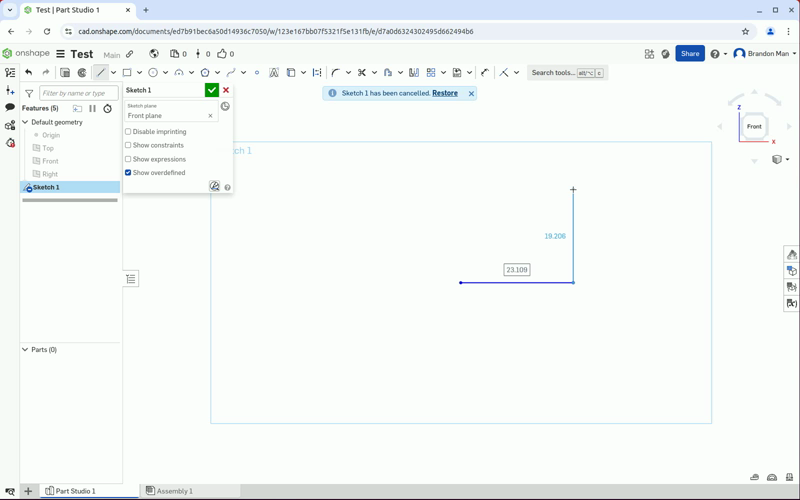
mouse_move(460, 189)
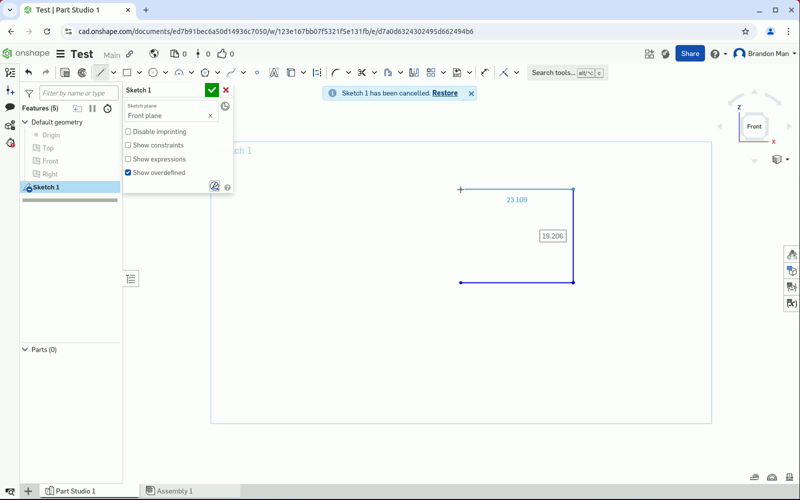
click(460, 189)
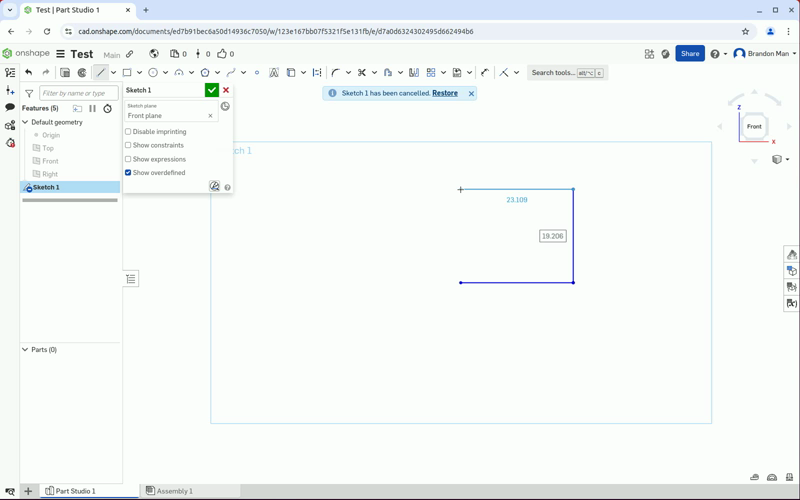
key_up(shift)
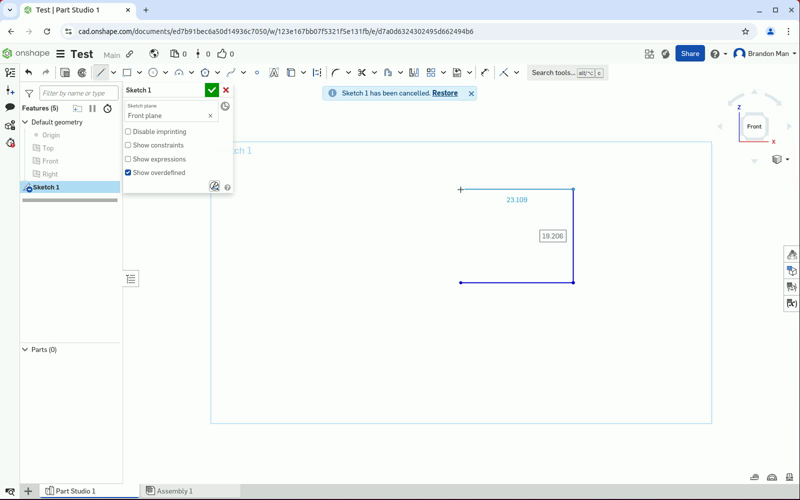
key_down(shift)
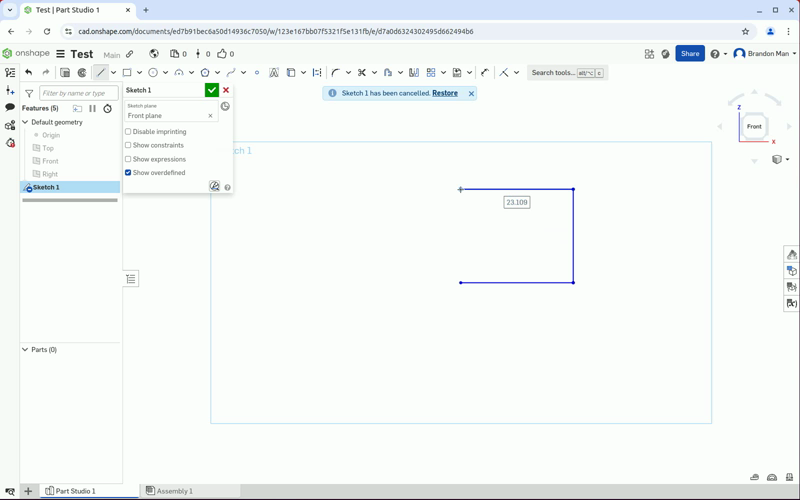
mouse_move(460, 282)
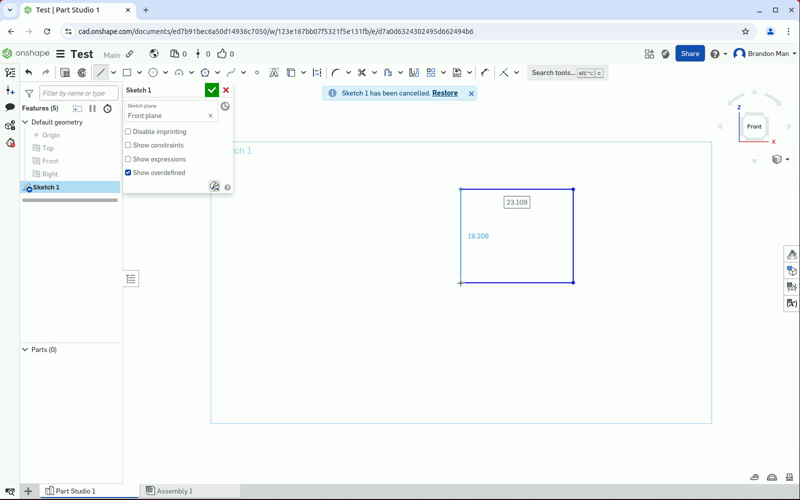
key_up(shift)
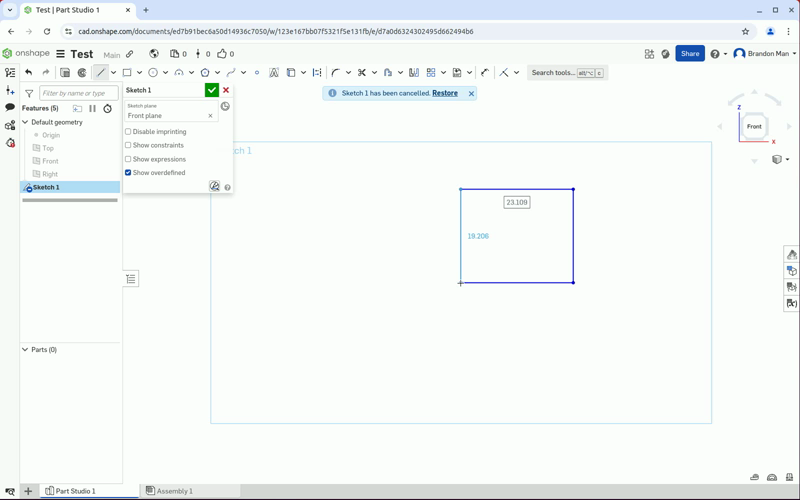
click(460, 282)
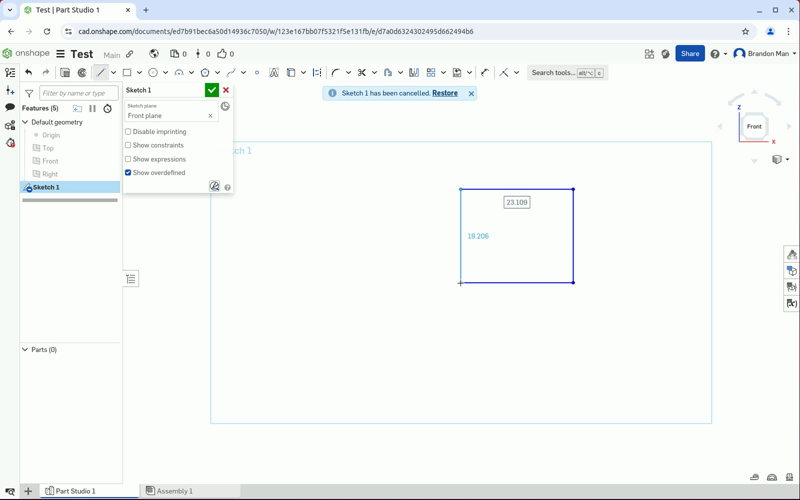
key(esc)
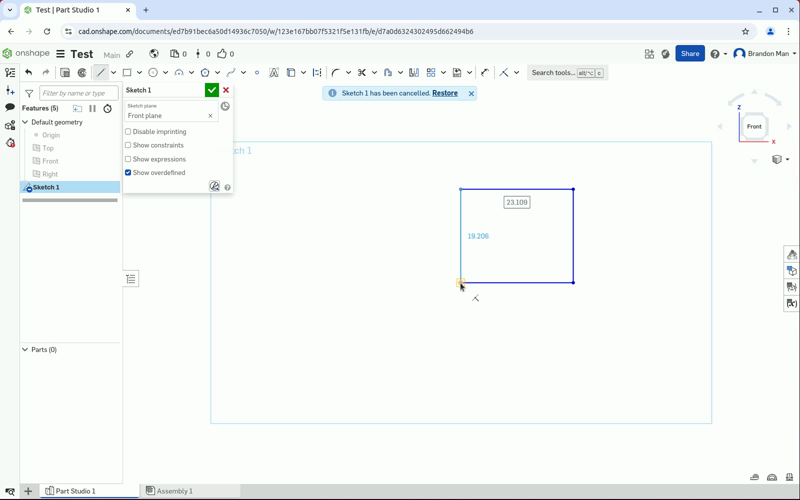
mouse_move(476, 222)
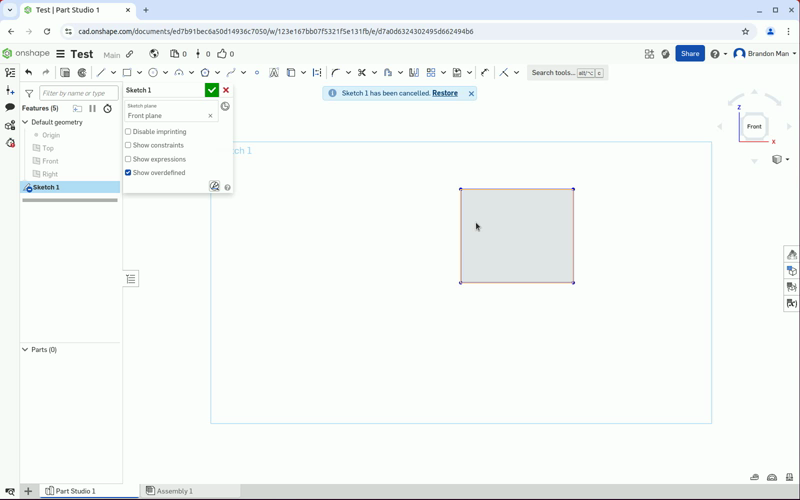
click(476, 222)
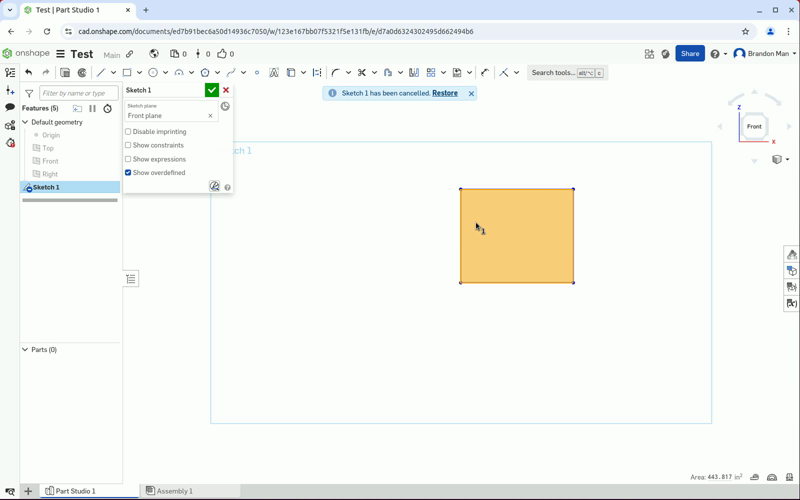
mouse_move(73, 352)
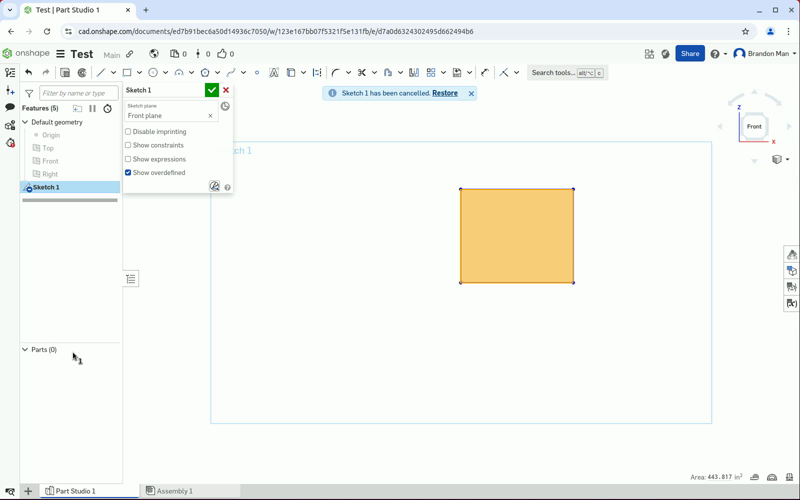
key(shift+y)
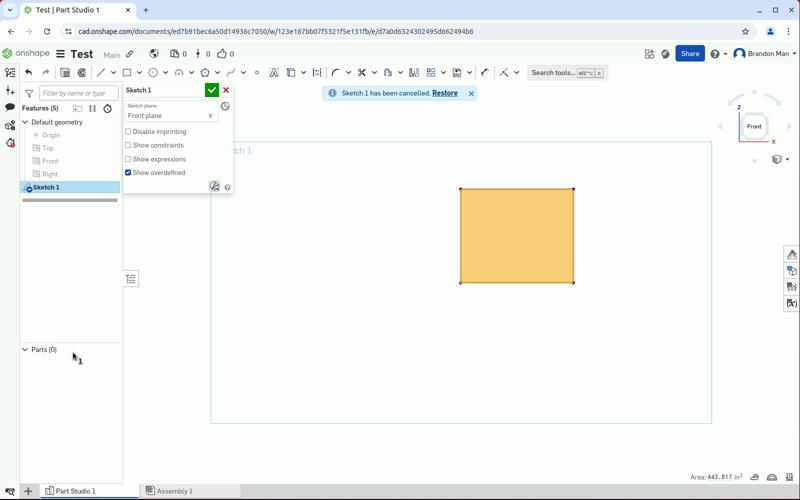
key(shift+e)
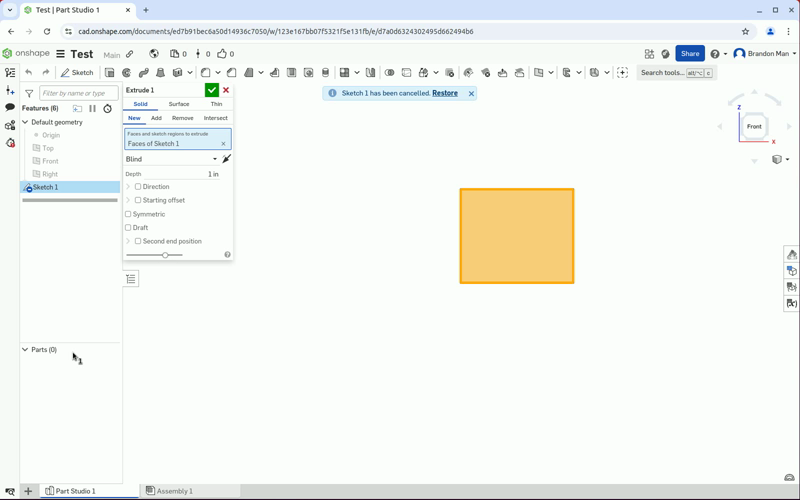
mouse_move(143, 106)
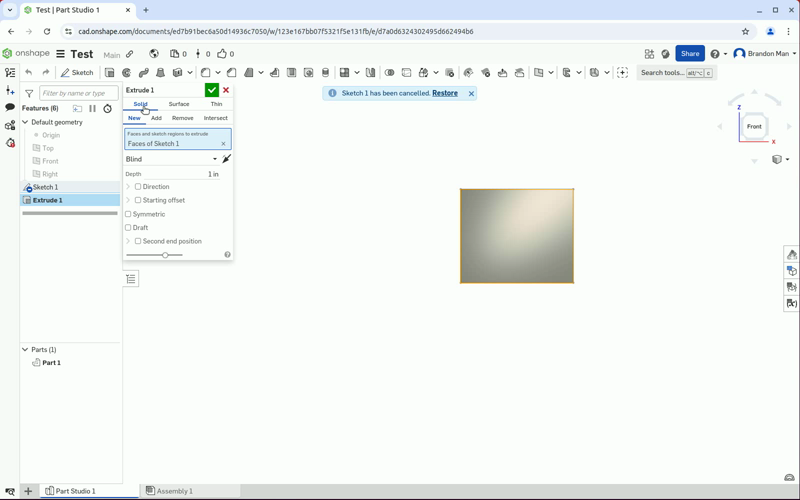
click(143, 106)
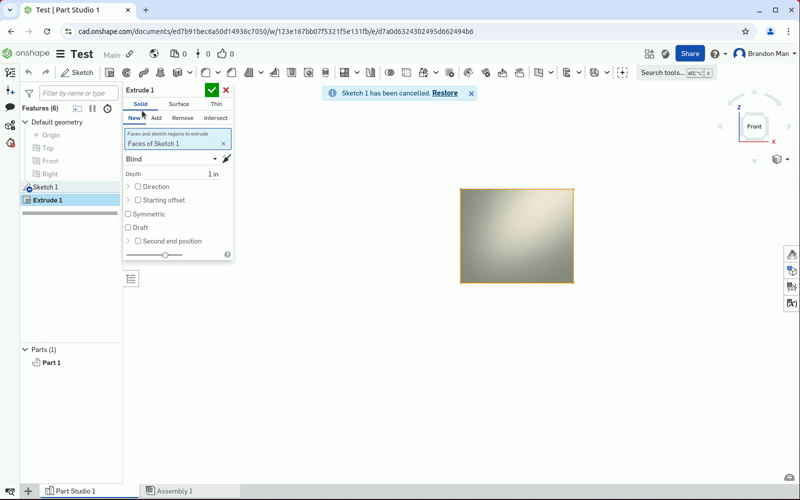
mouse_move(137, 120)
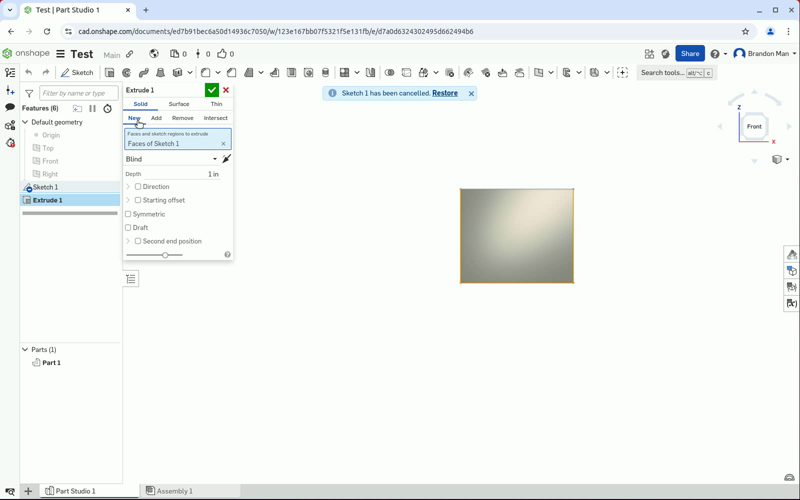
click(137, 120)
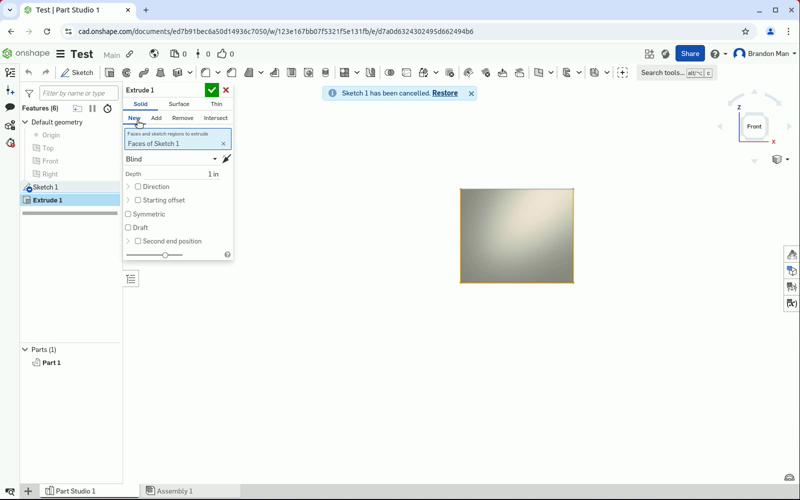
key(tab, 4)
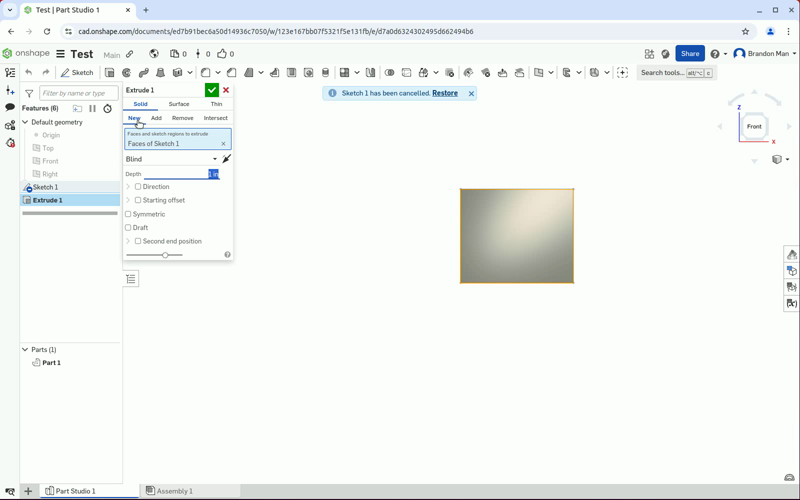
text(15.405)
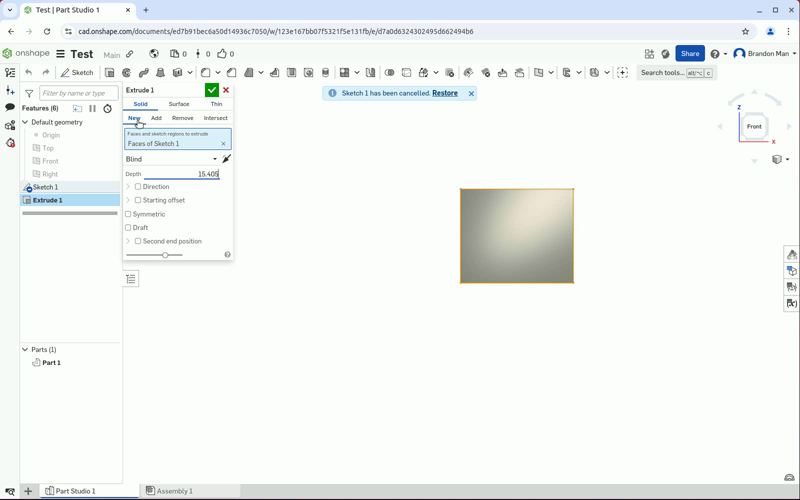
key(enter)
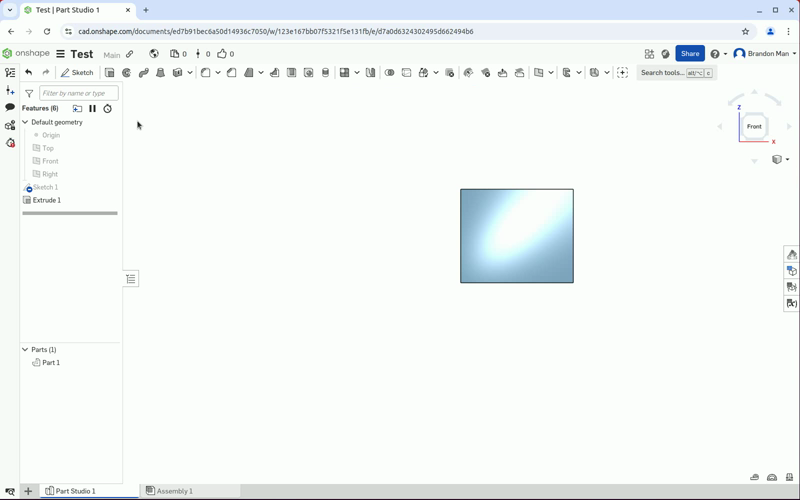
key(shift+h)
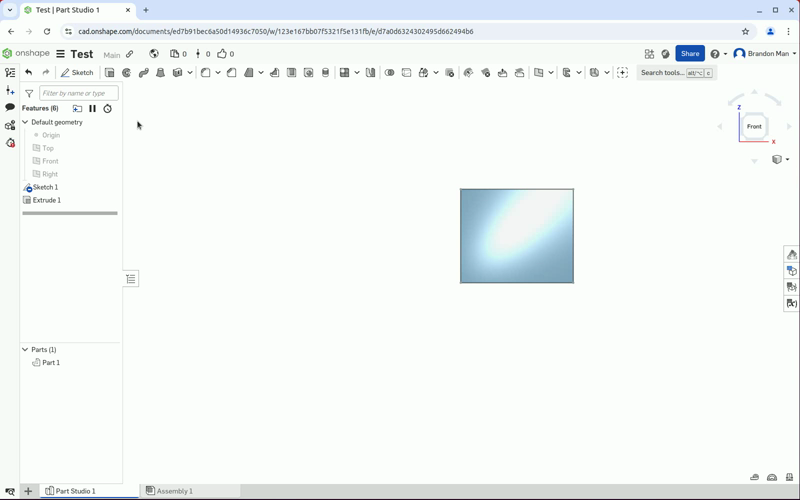
key(shift+h)
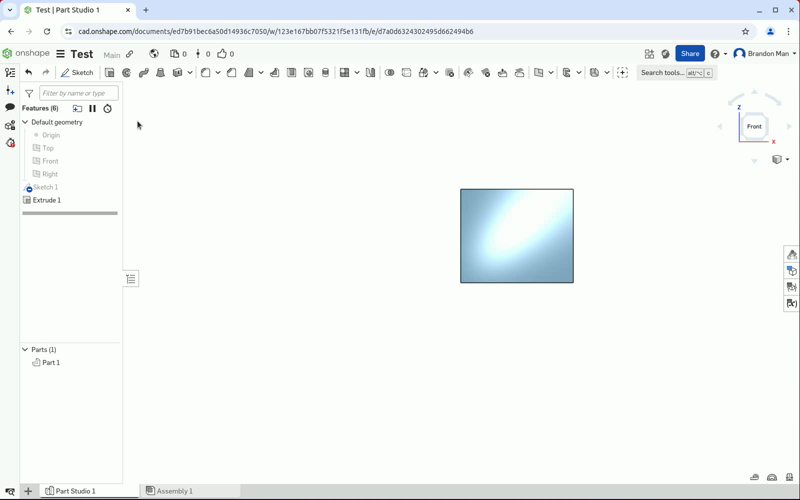
mouse_move(73, 189)
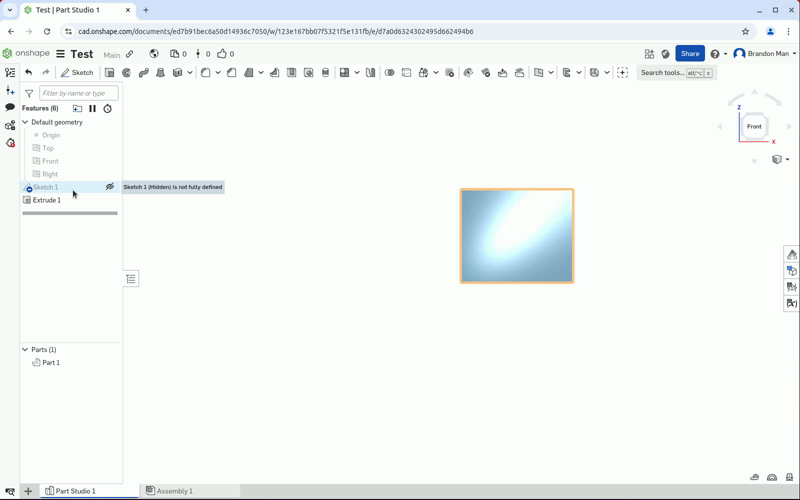
click(73, 189)
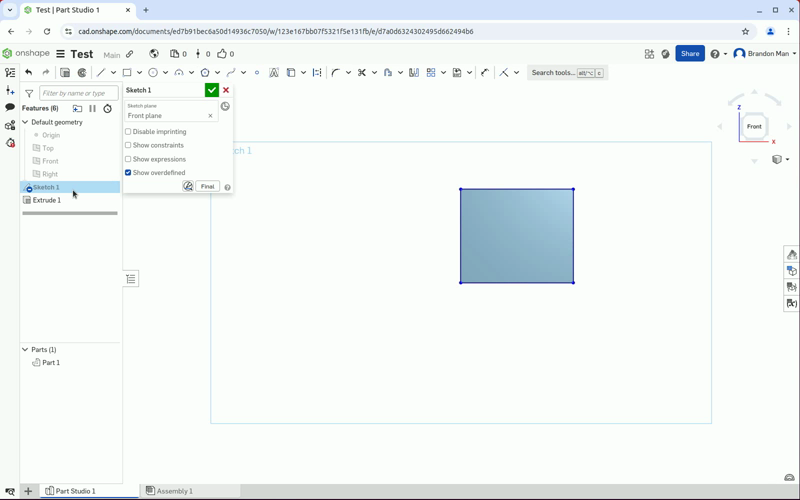
mouse_move(229, 92)
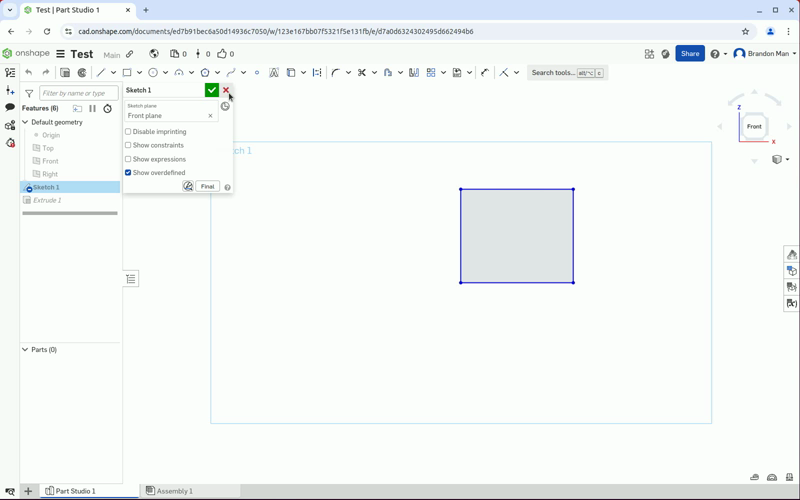
click(229, 92)
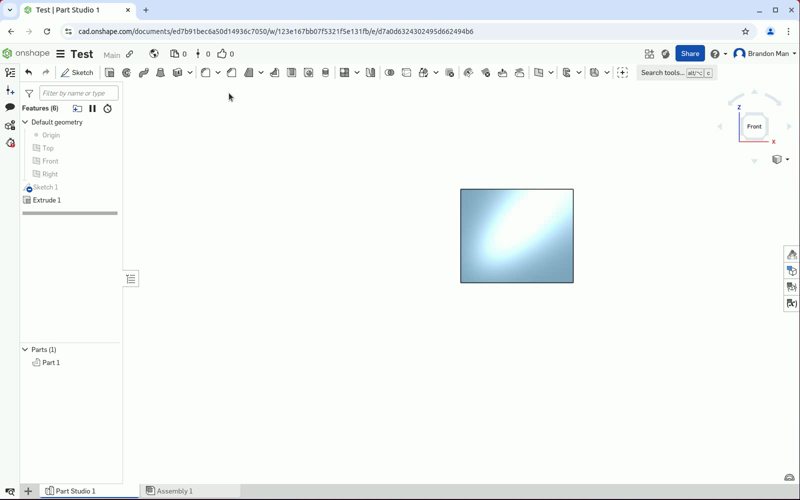
mouse_move(73, 352)
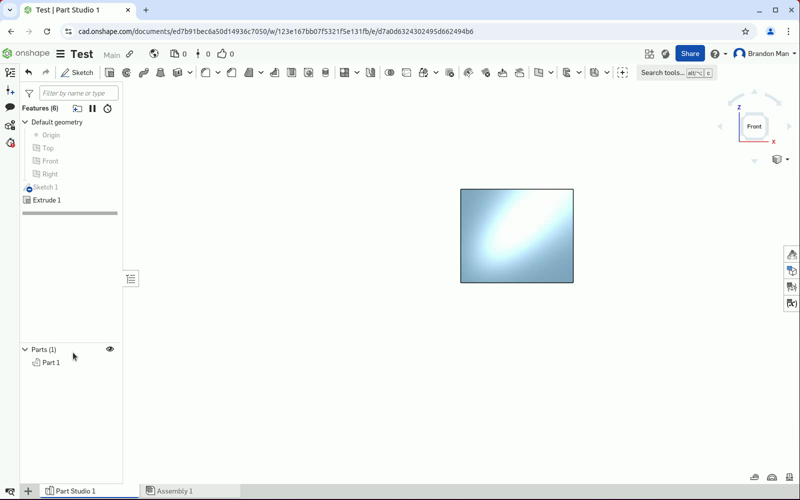
key(y)
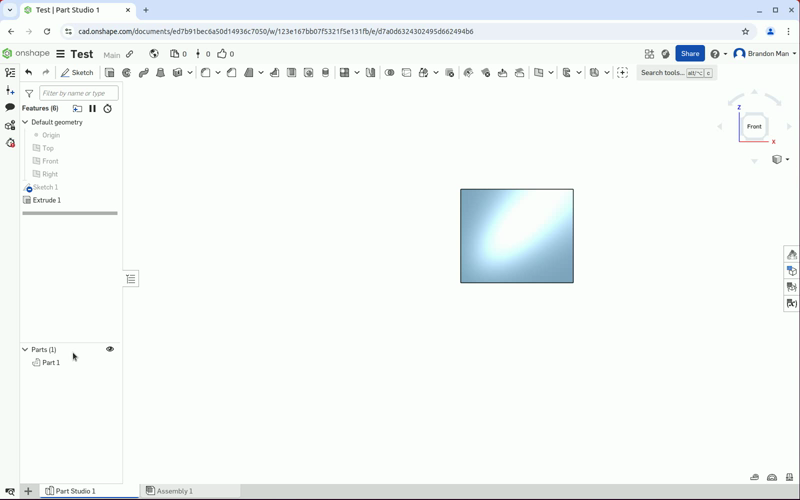
key(shift+p)
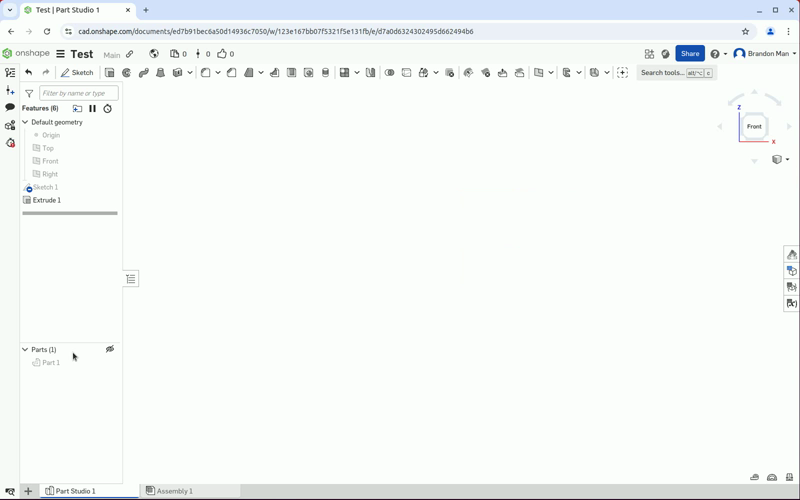
key(space)
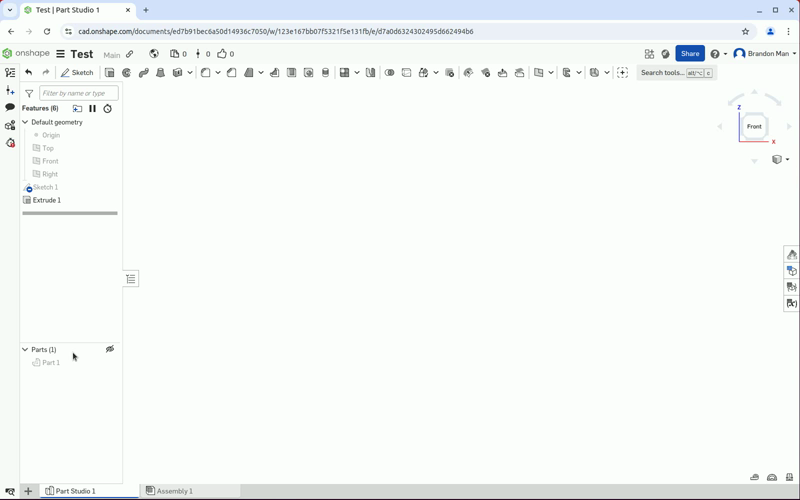
key_down(shift)
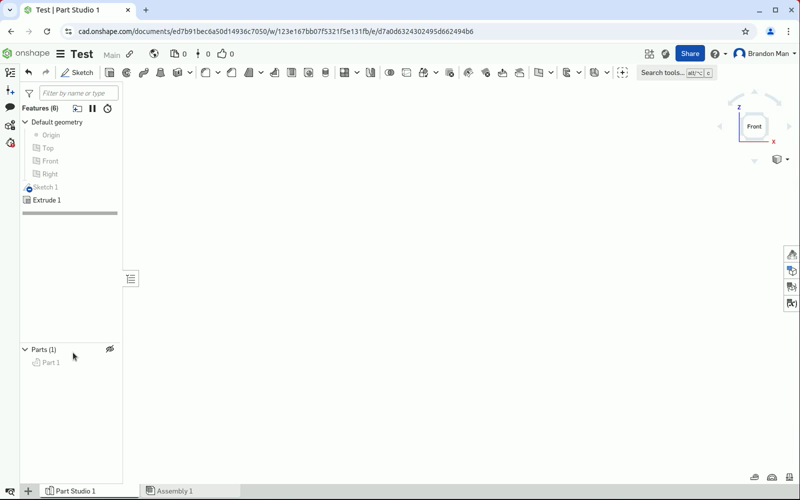
key(left)
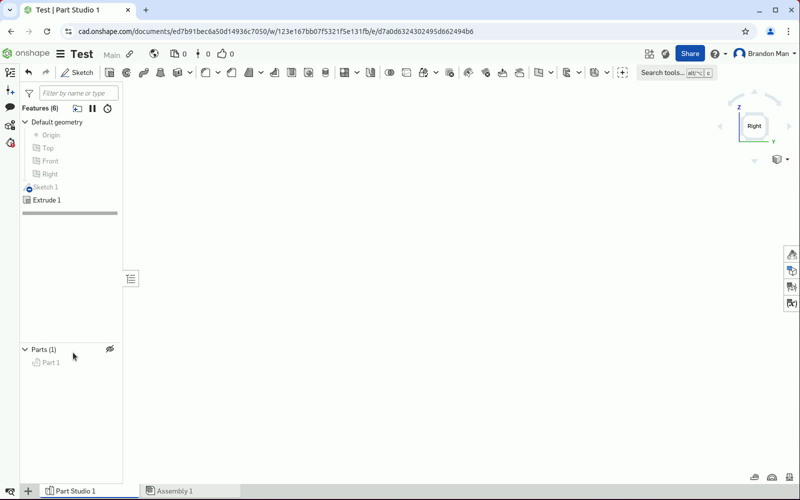
key_up(shift)
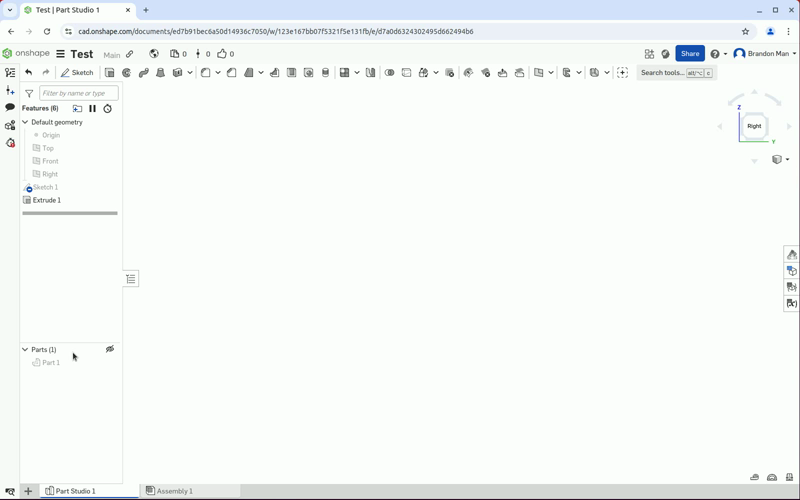
mouse_move(73, 352)
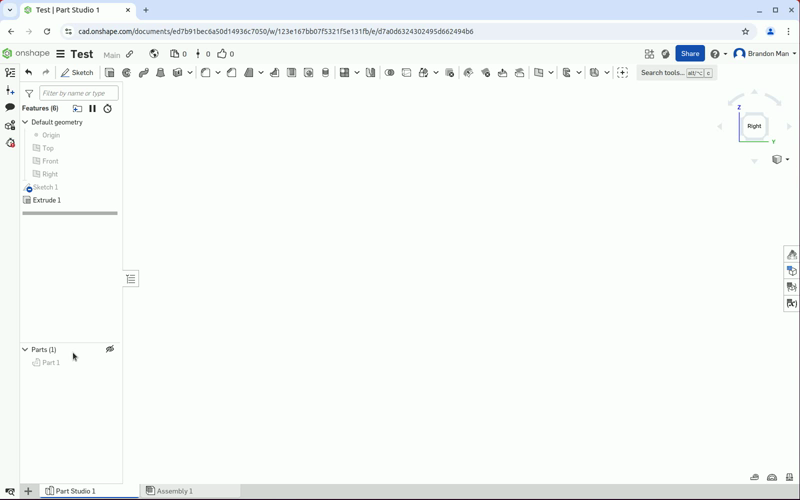
key(shift+y)
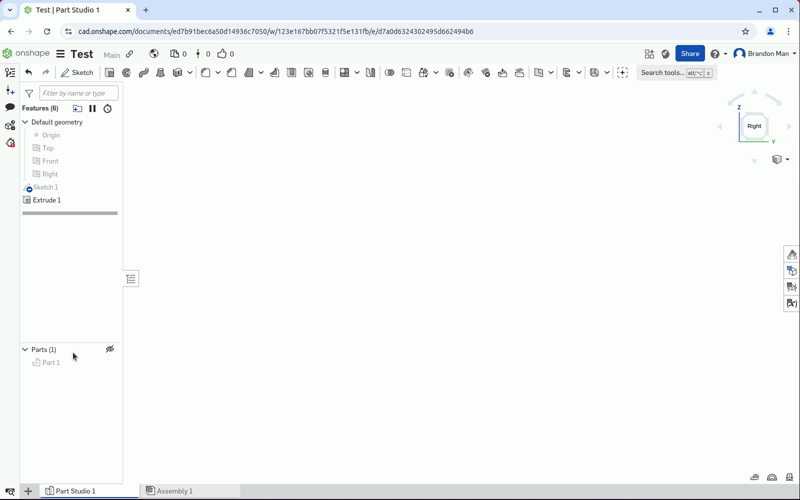
key(shift+s)
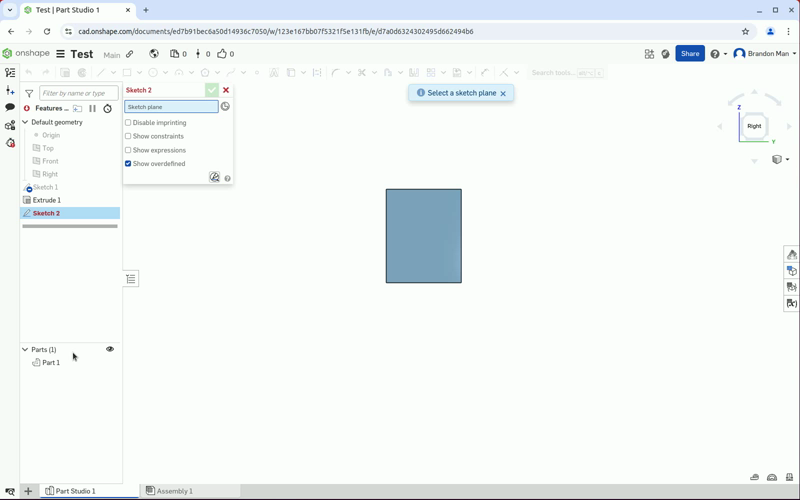
mouse_move(73, 176)
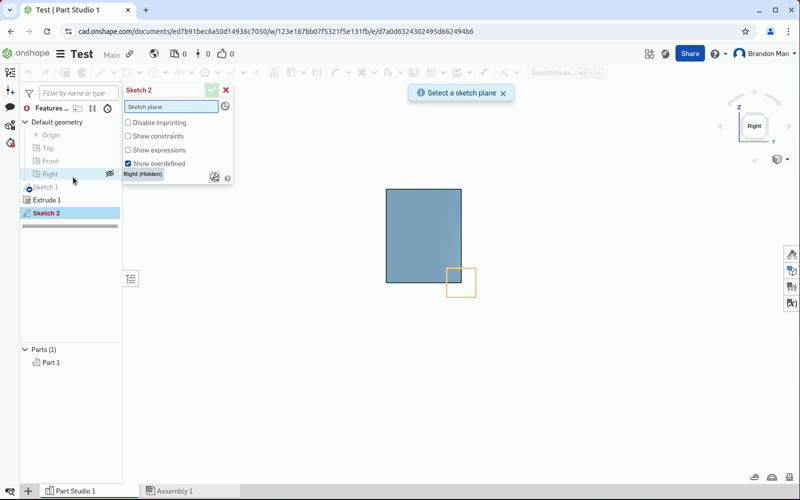
click(73, 176)
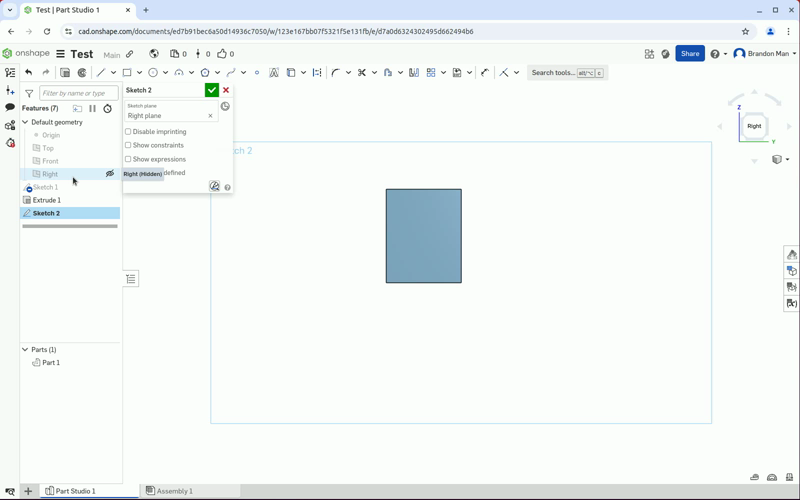
mouse_move(73, 352)
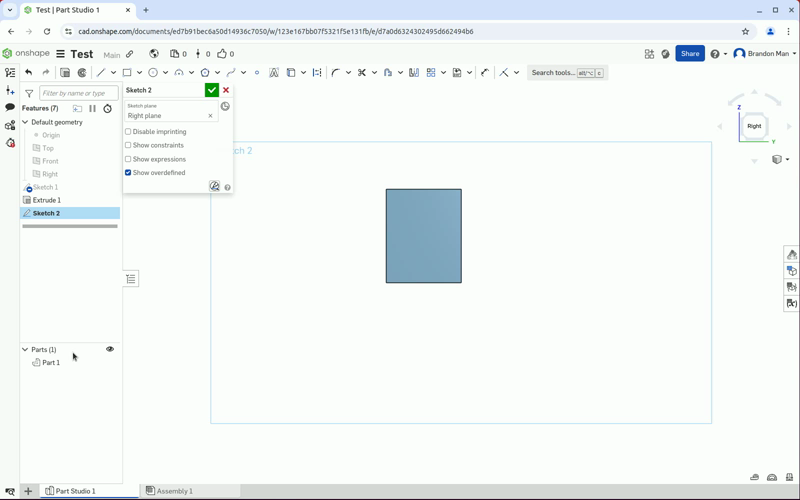
key(y)
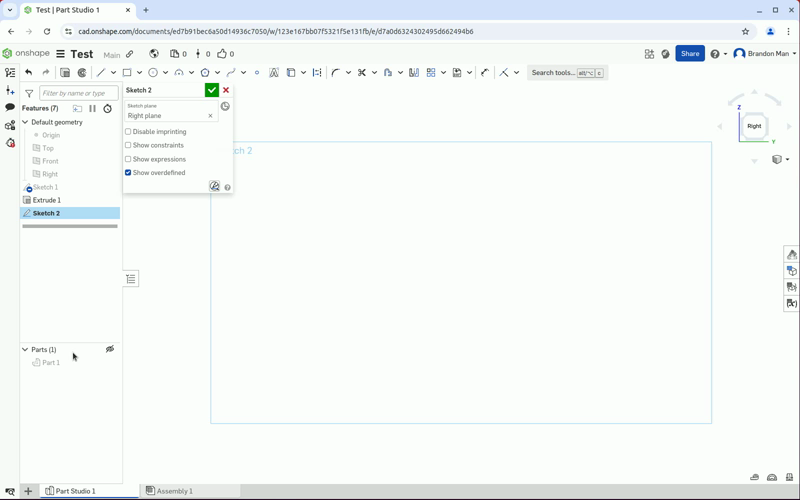
key(l)
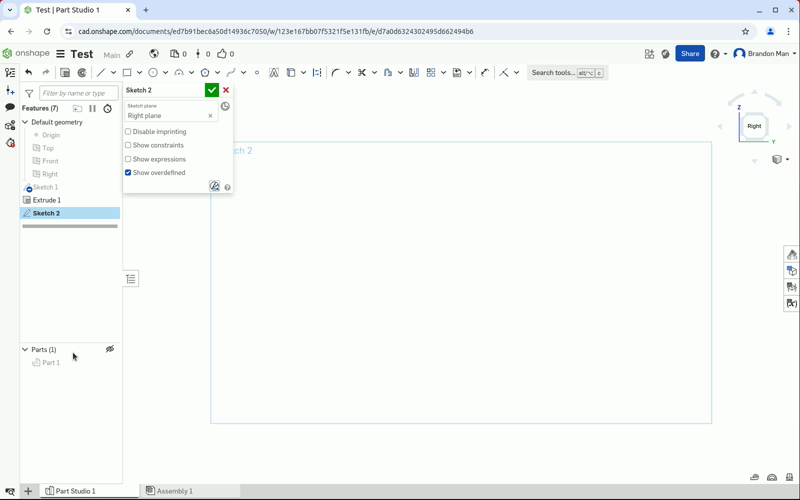
key_down(shift)
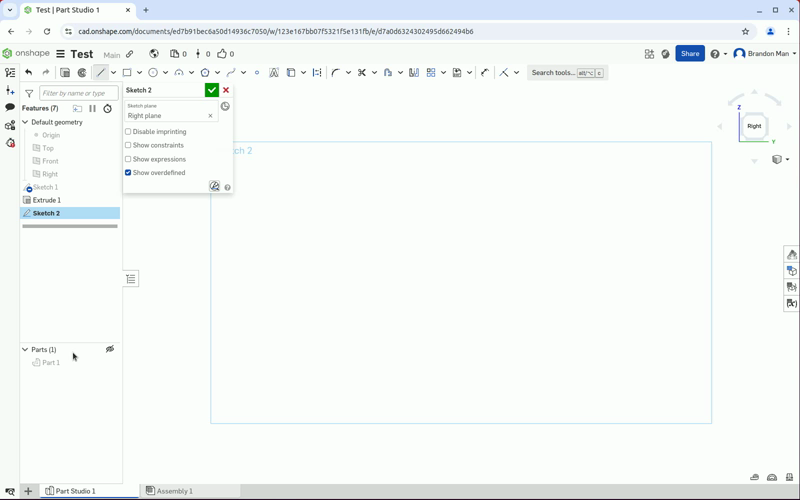
mouse_move(404, 189)
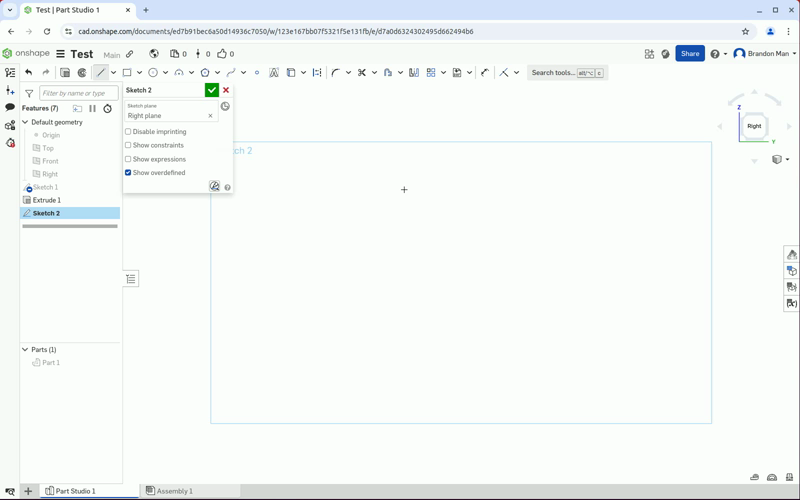
click(404, 189)
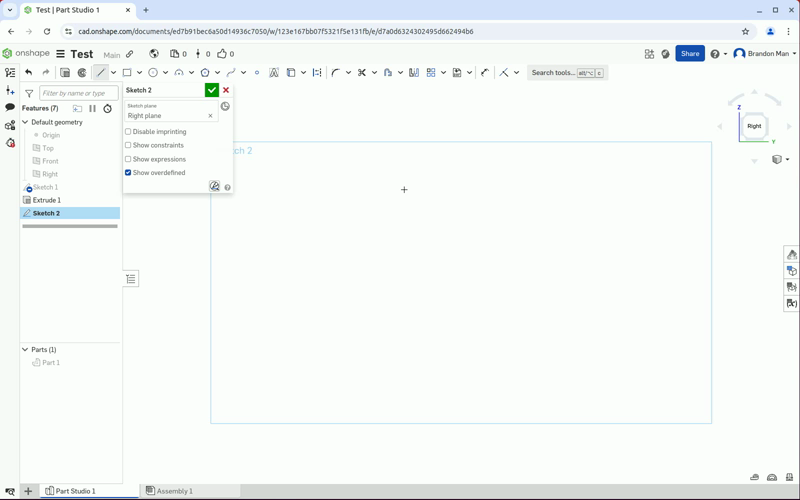
key_up(shift)
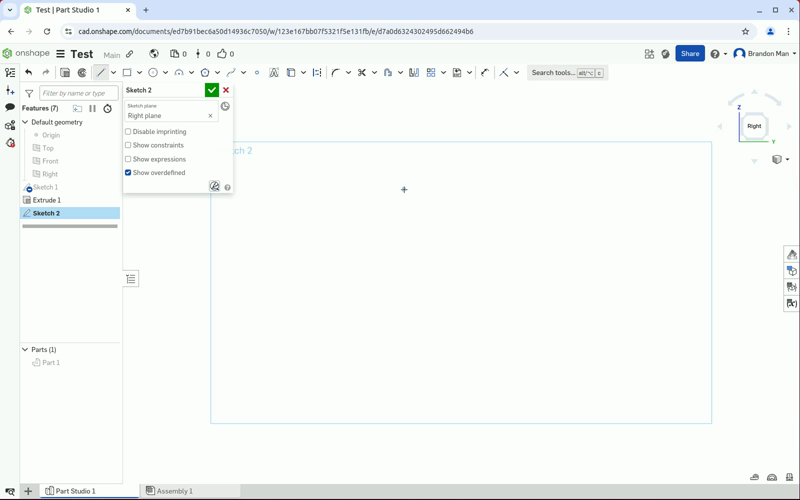
key_down(shift)
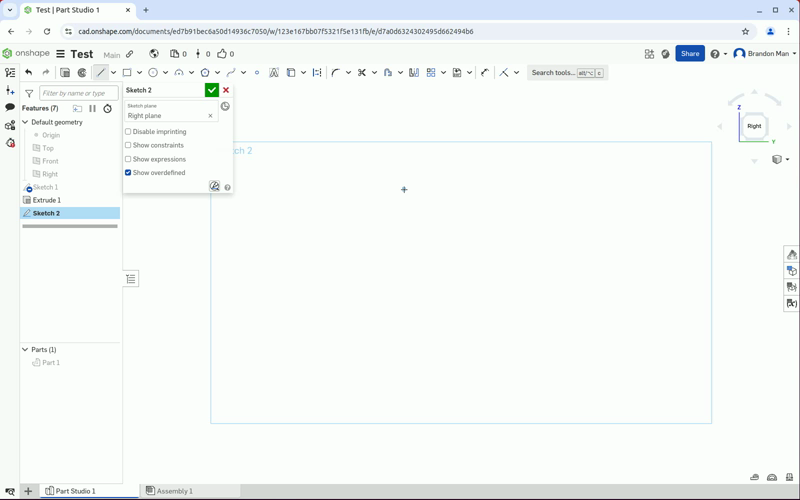
mouse_move(460, 264)
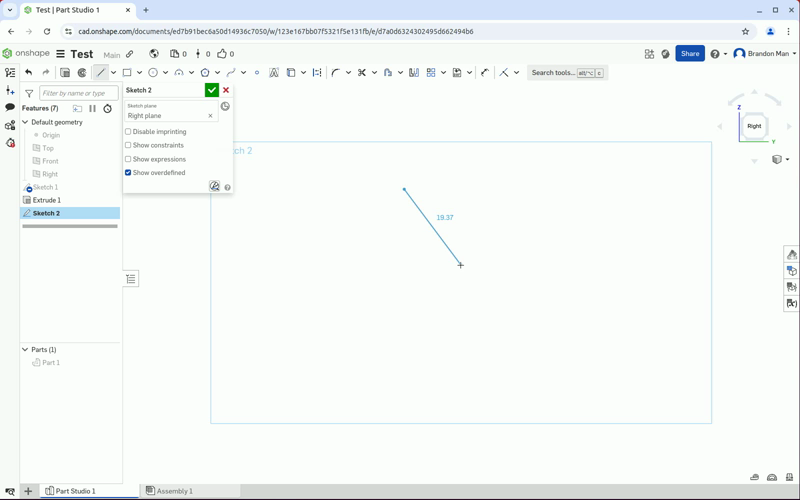
click(460, 264)
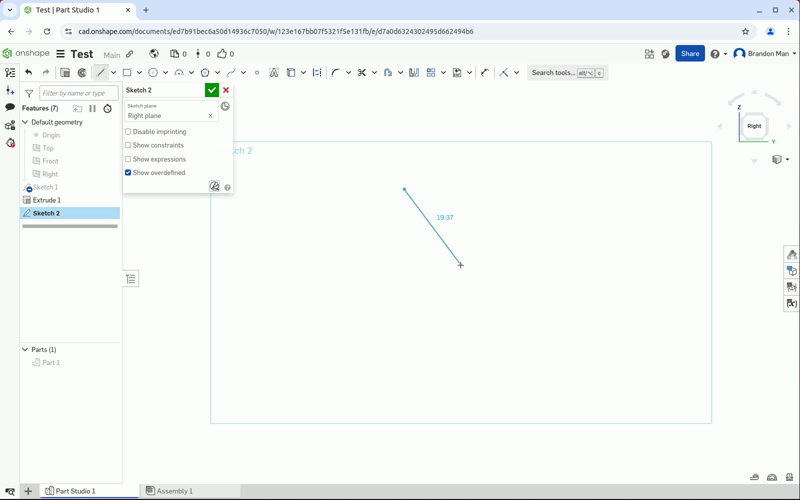
key_up(shift)
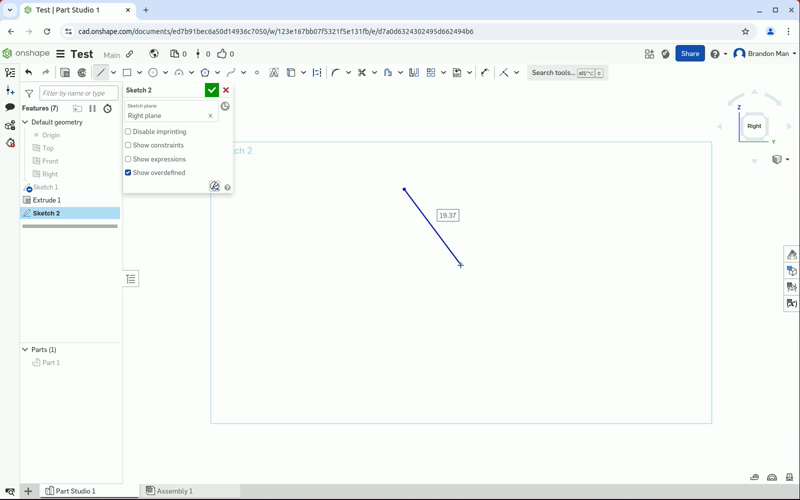
key_down(shift)
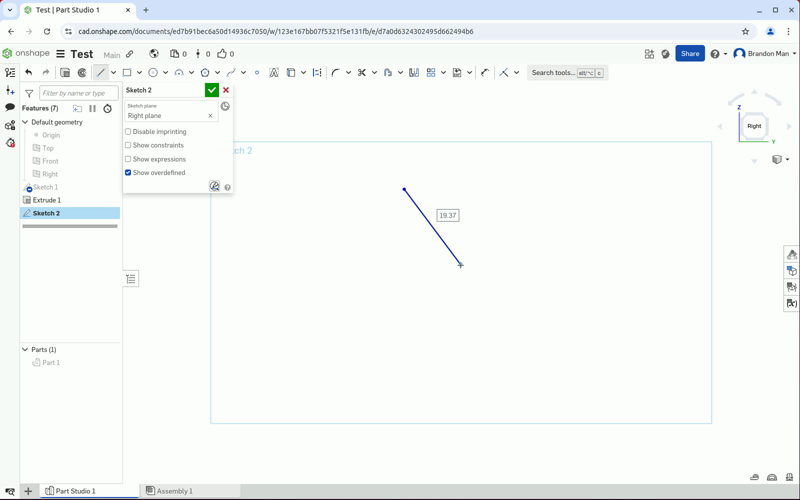
mouse_move(460, 189)
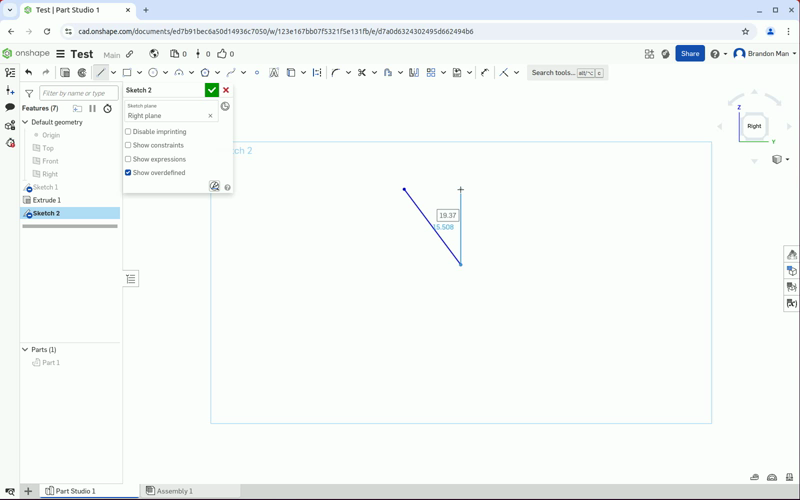
click(460, 189)
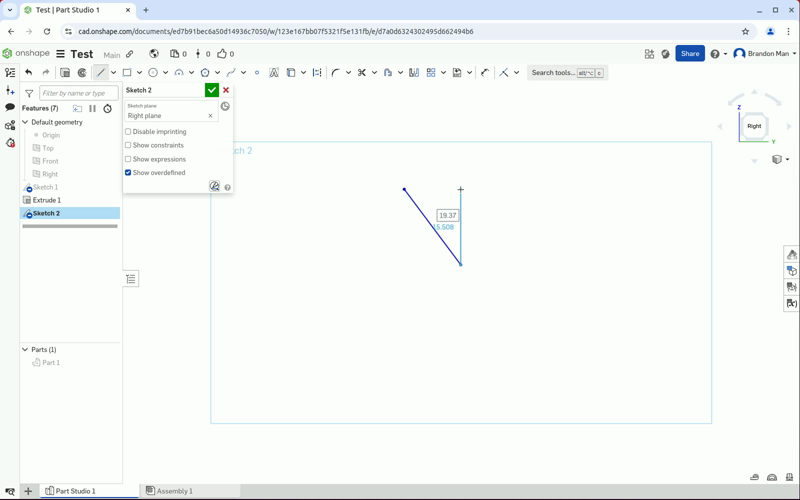
key_up(shift)
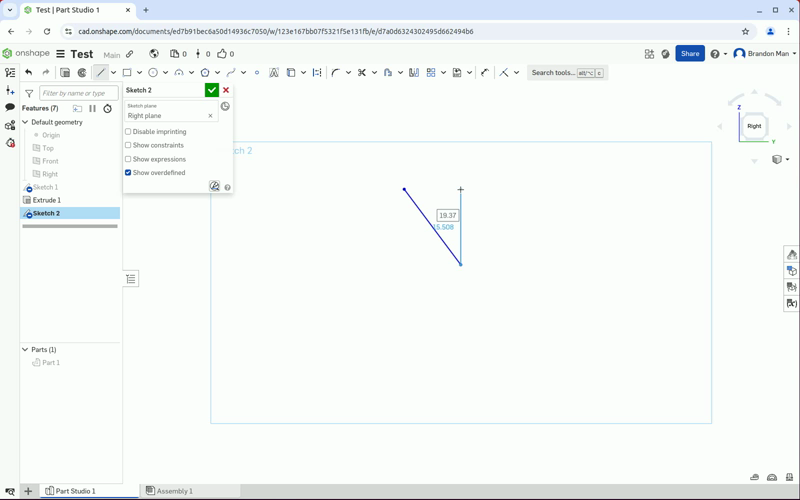
mouse_move(490, 189)
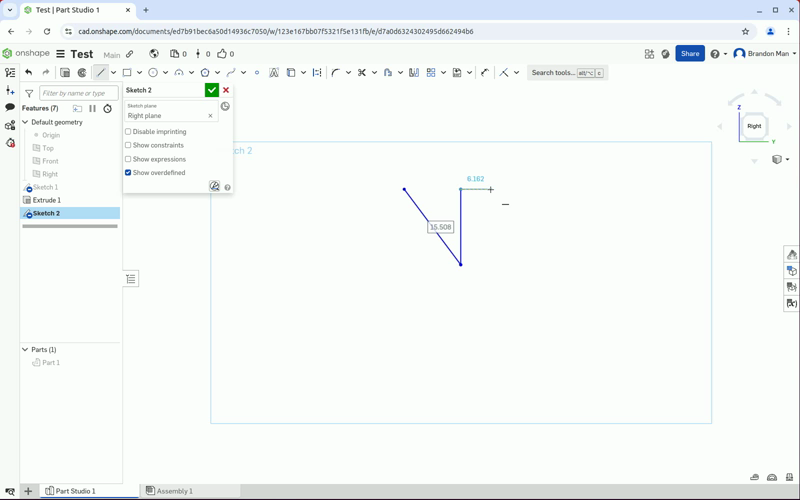
key_down(shift)
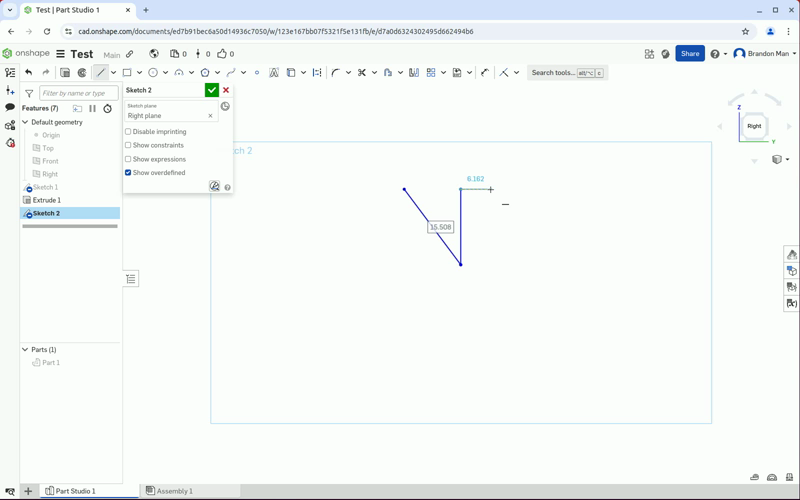
mouse_move(404, 189)
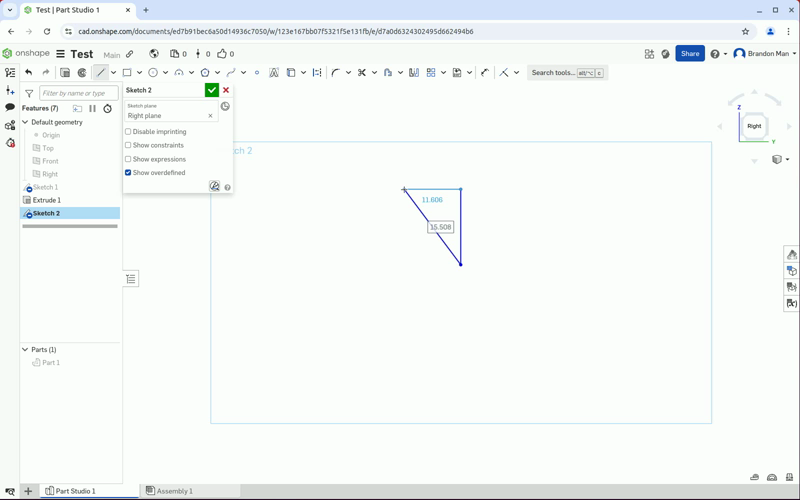
key_up(shift)
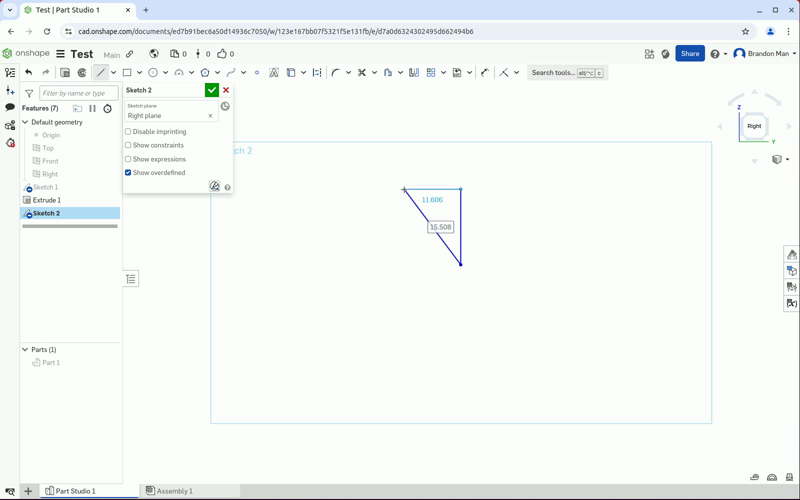
click(404, 189)
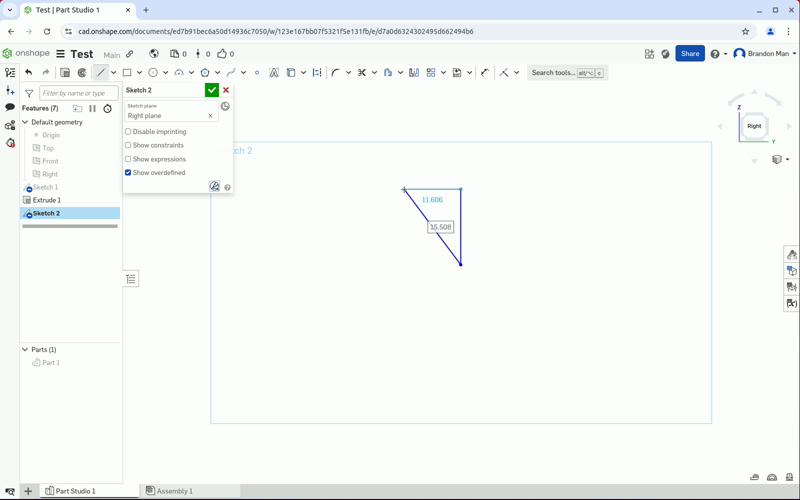
key(esc)
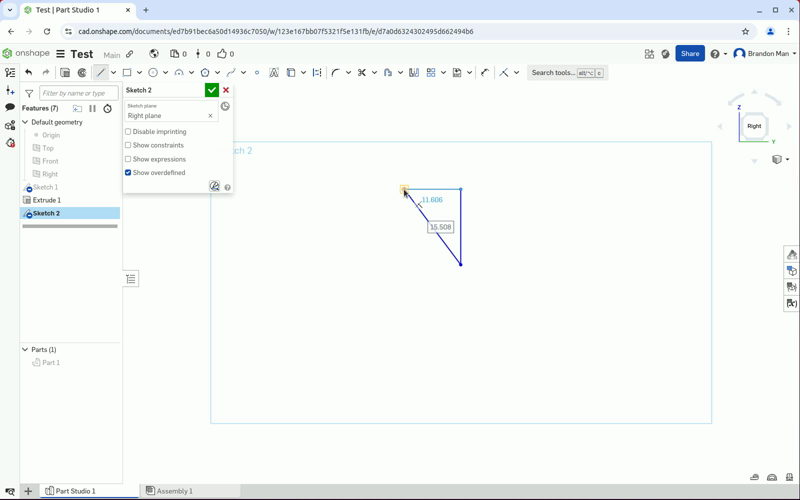
mouse_move(442, 236)
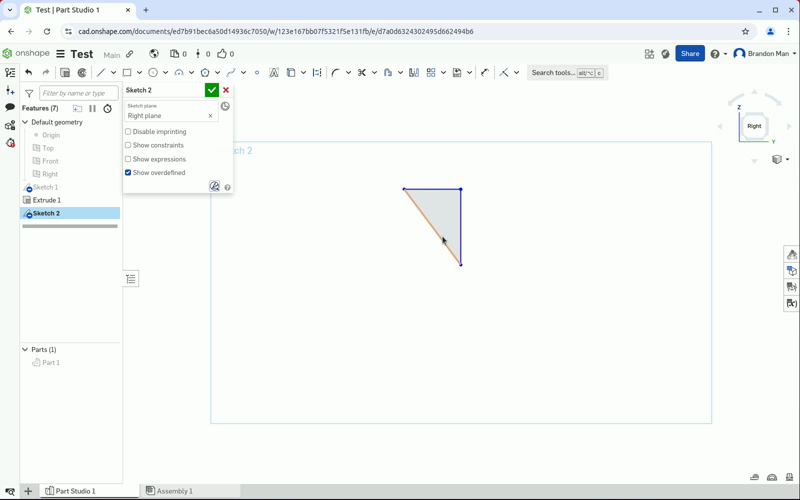
click(442, 236)
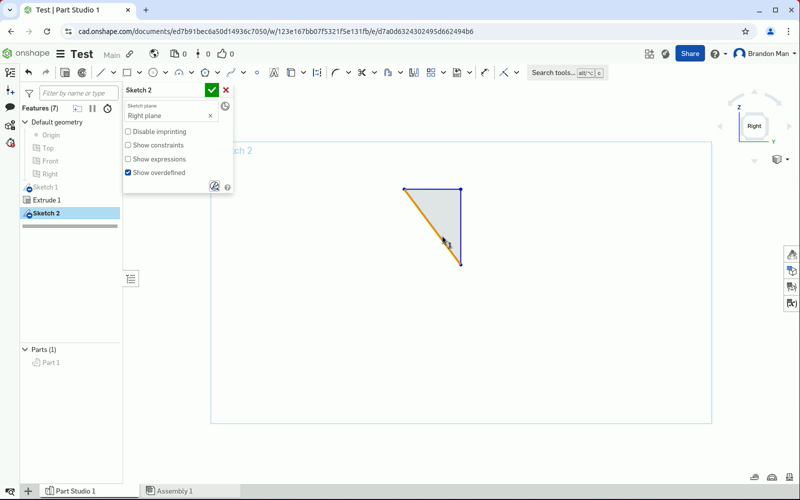
mouse_move(73, 352)
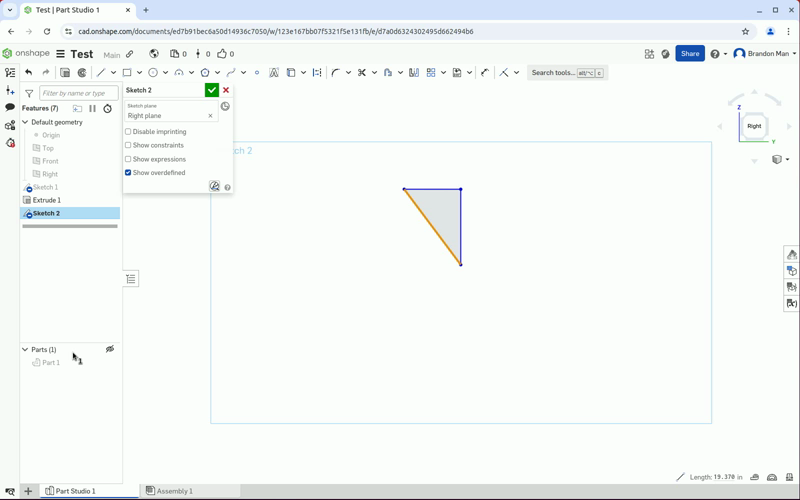
key(shift+y)
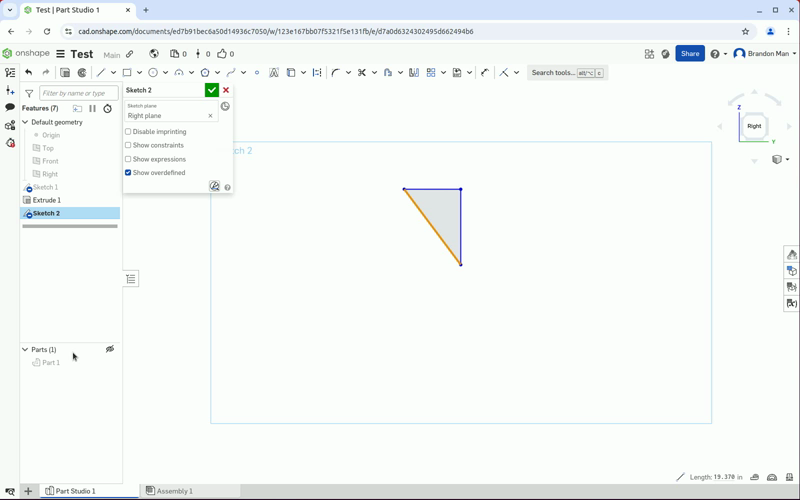
key(shift+e)
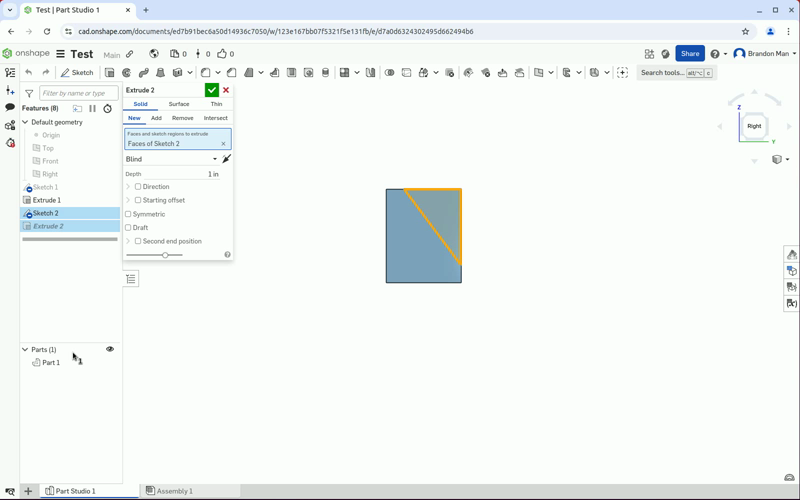
mouse_move(143, 106)
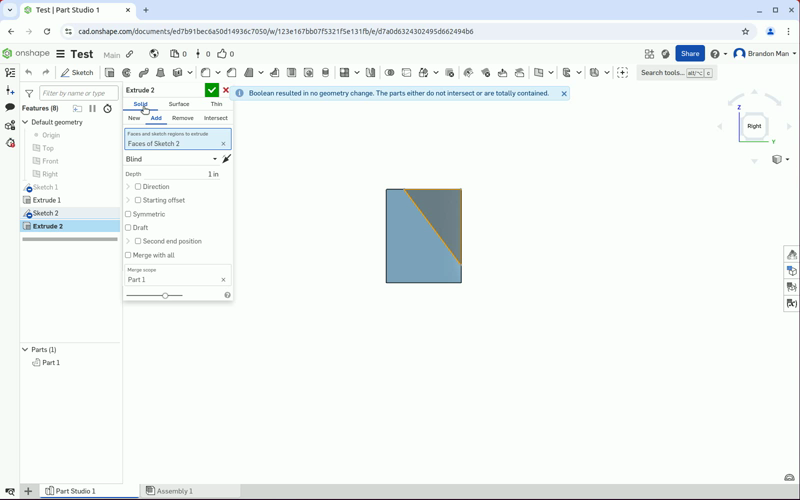
click(143, 106)
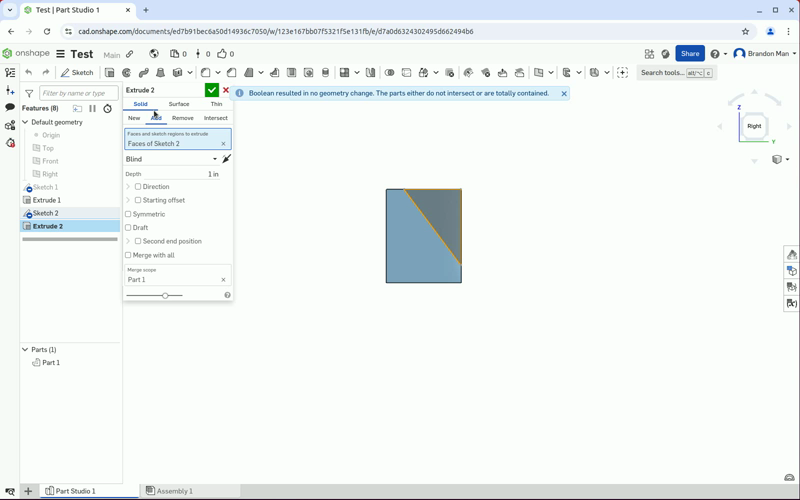
mouse_move(186, 120)
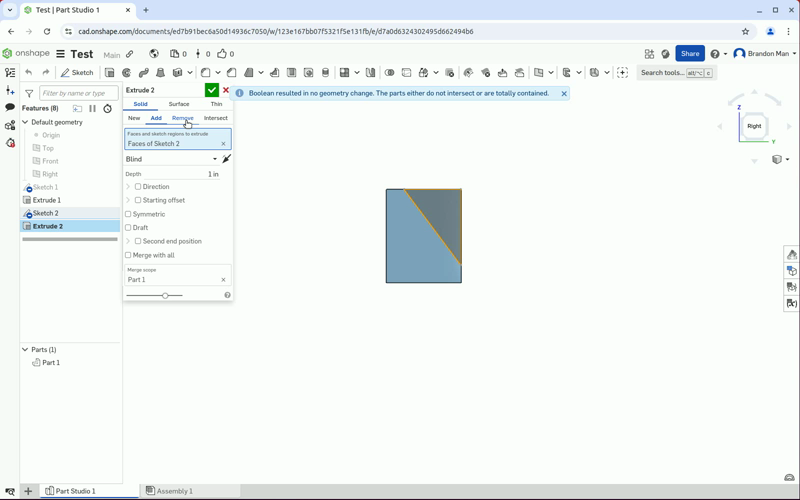
click(186, 120)
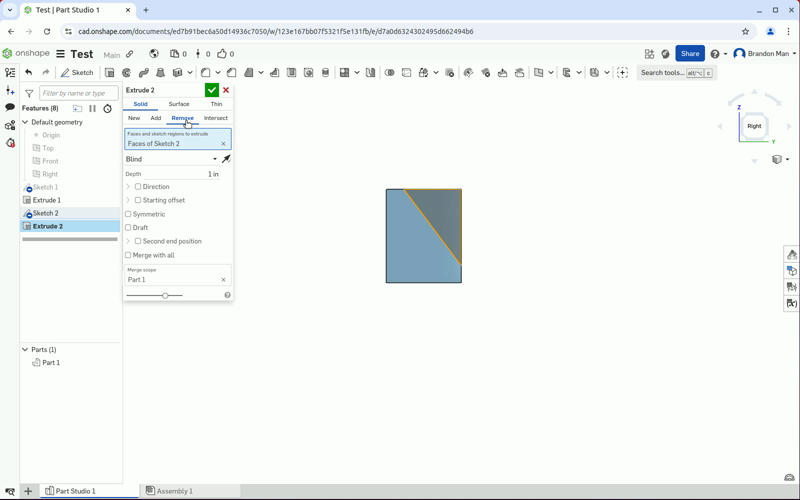
key(tab, 4)
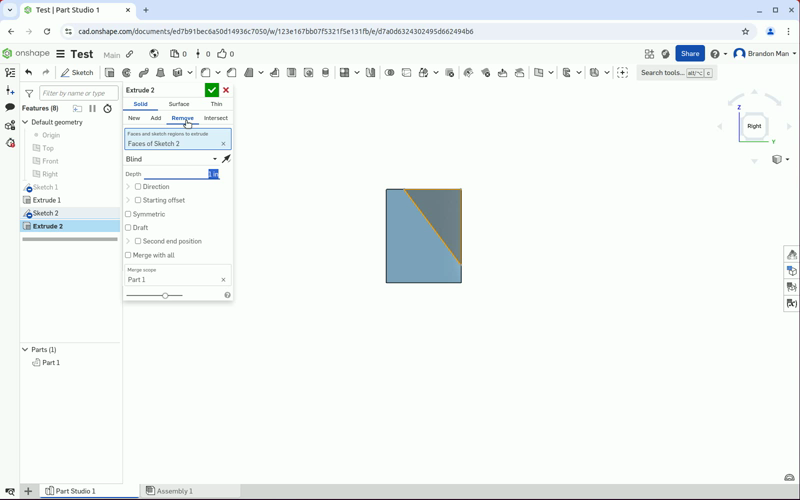
text(11.554)
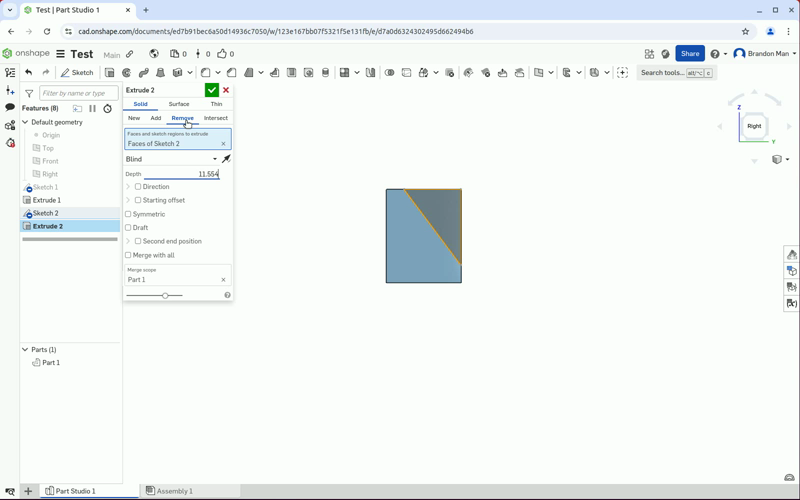
key(tab, 6)
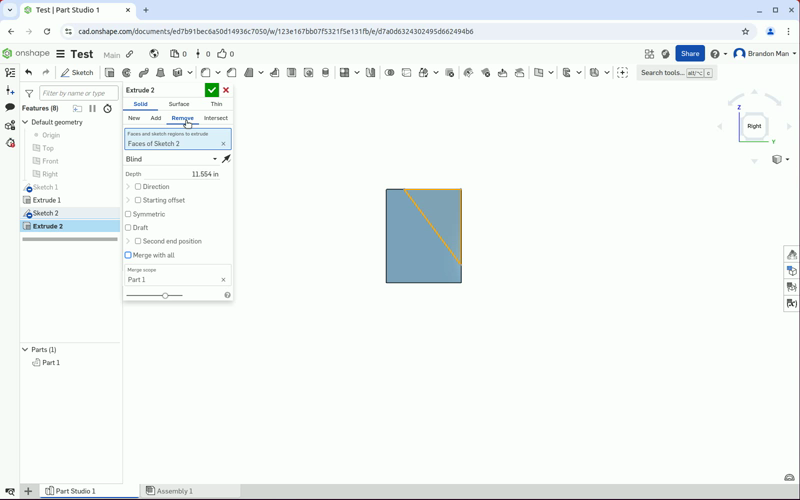
key(space)
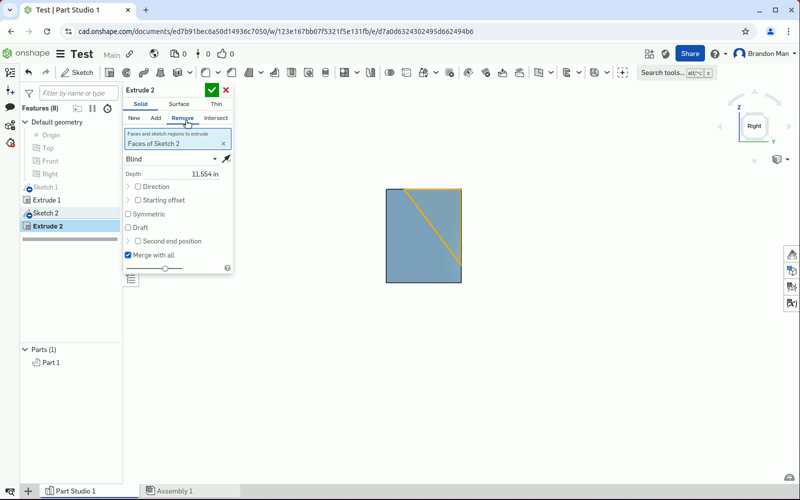
key(enter)
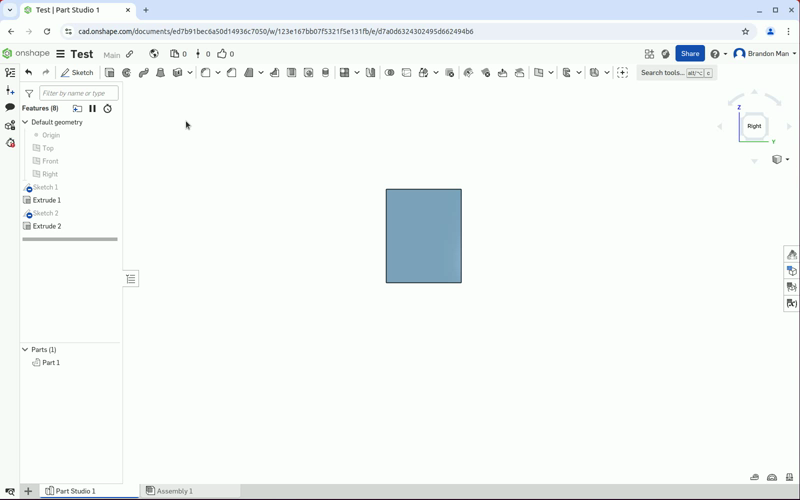
key(shift+h)
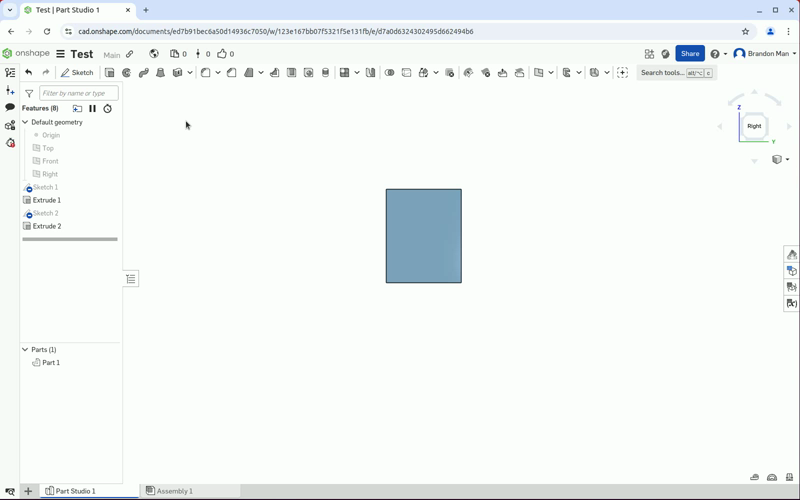
key(shift+h)
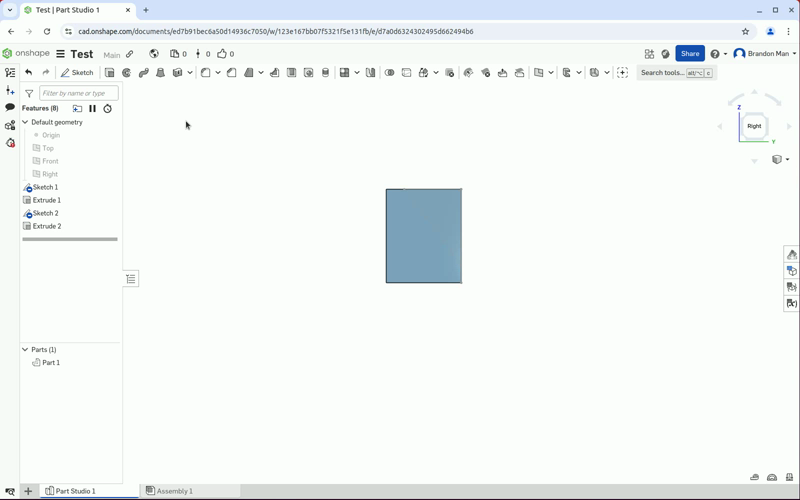
key(shift+7)
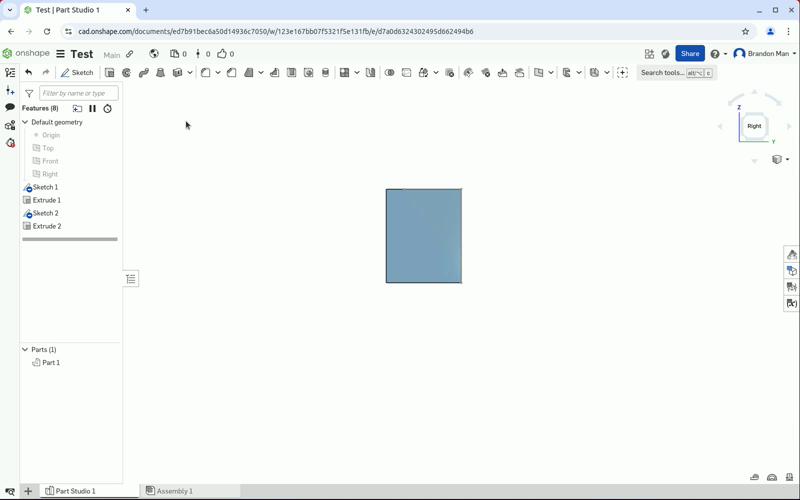
key(right, 2)
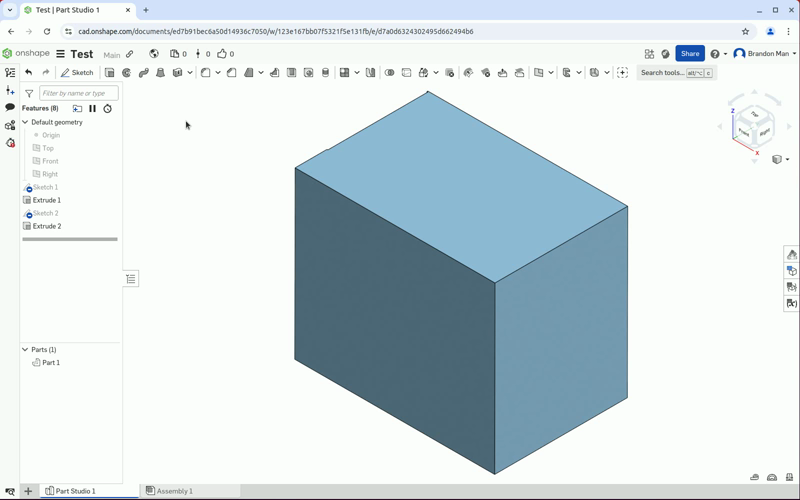
key(down, 2)
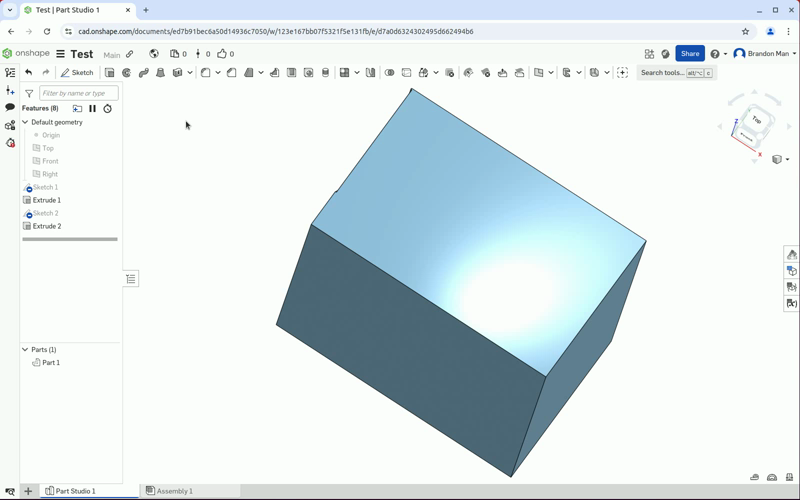
key(up, 2)
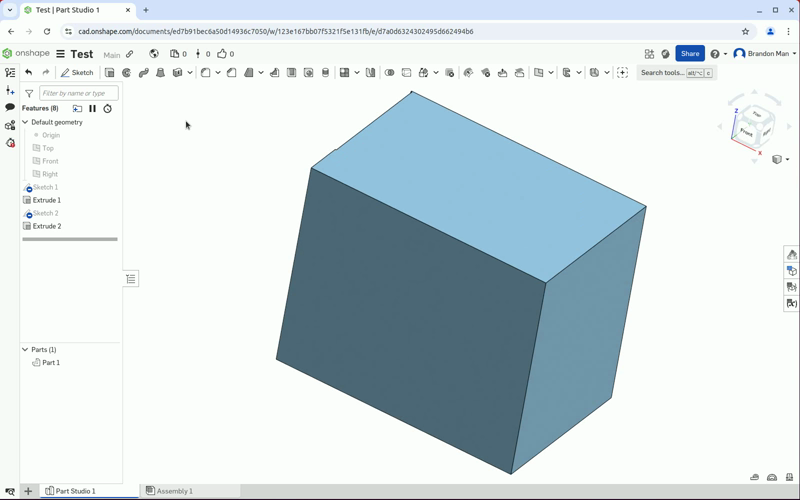
key(left, 2)
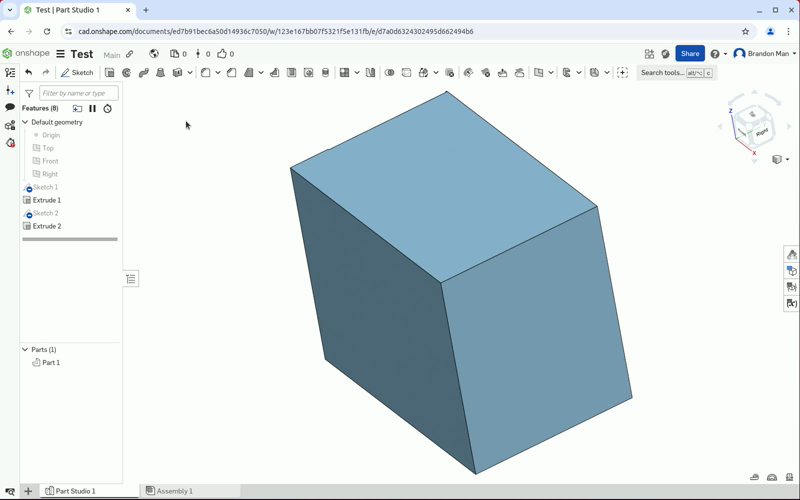
mouse_move(73, 189)
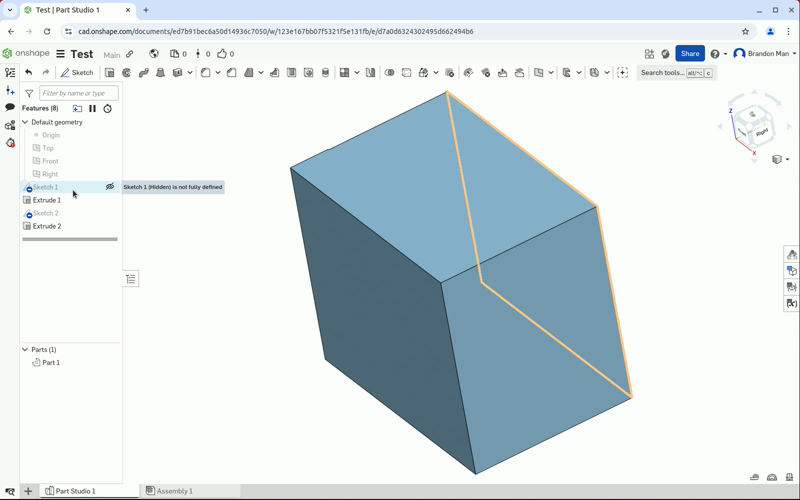
click(73, 189)